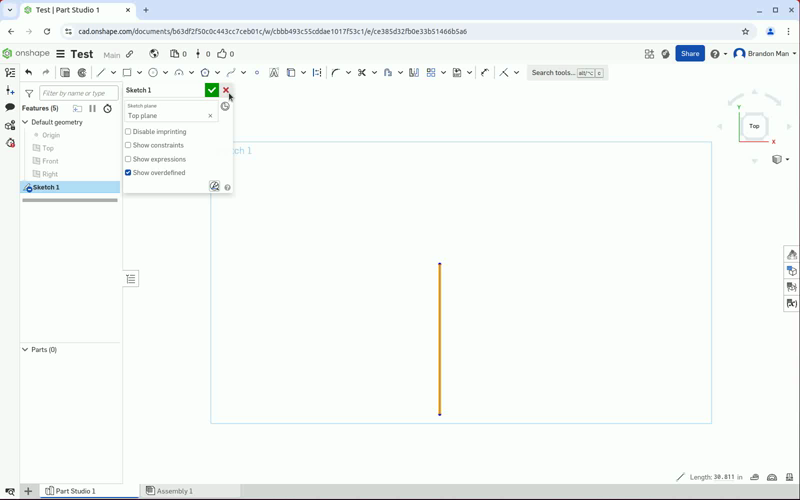
key(shift+h)
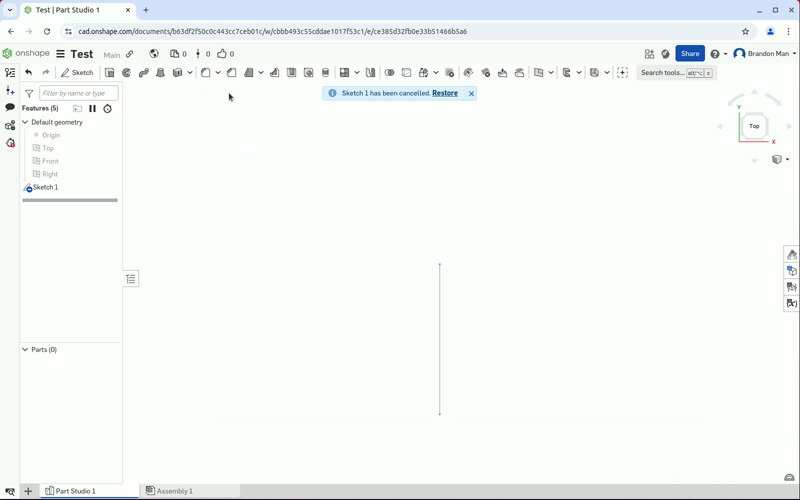
key(shift+s)
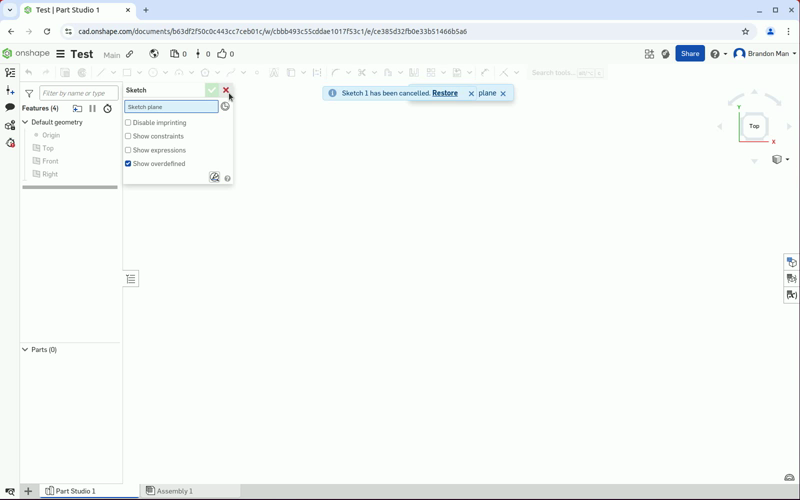
mouse_move(73, 150)
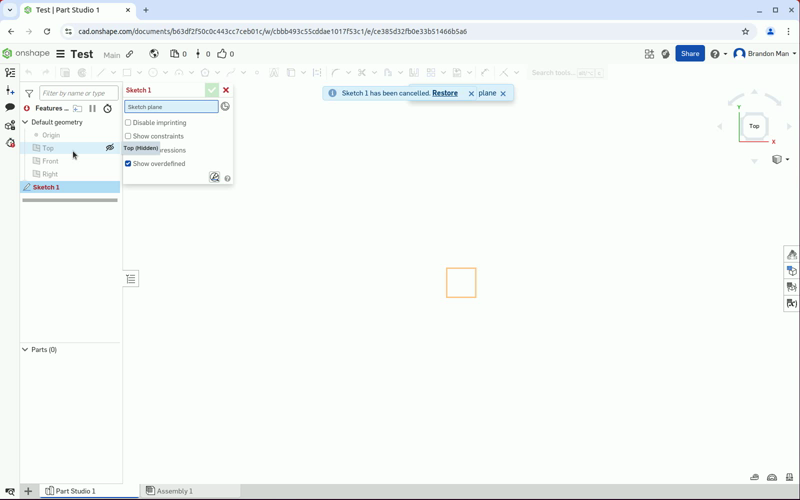
click(73, 150)
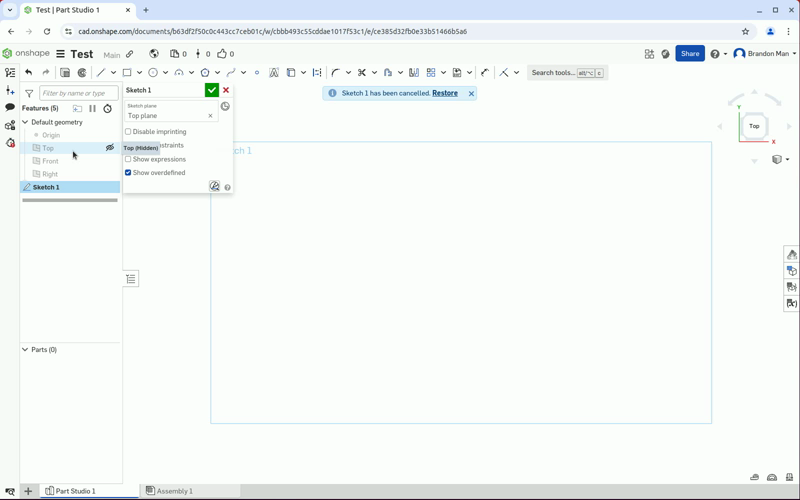
mouse_move(73, 352)
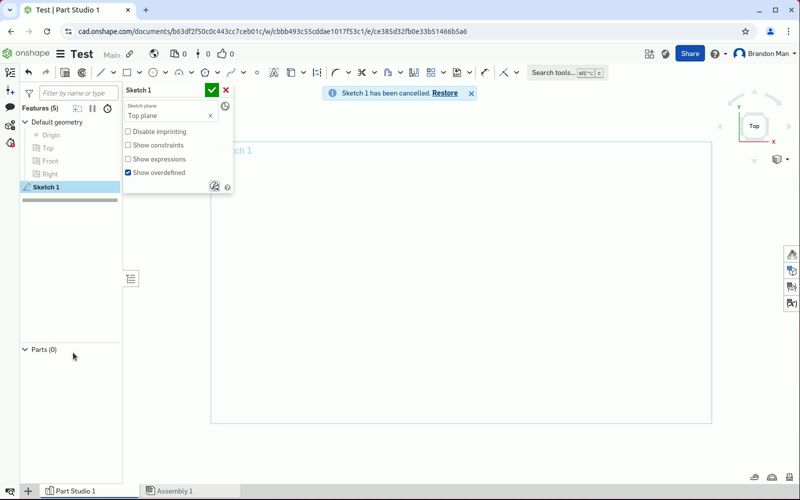
key(y)
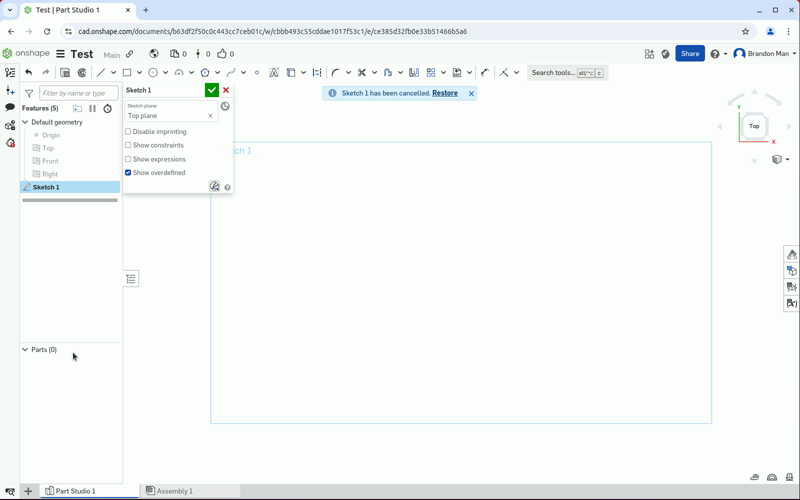
key(l)
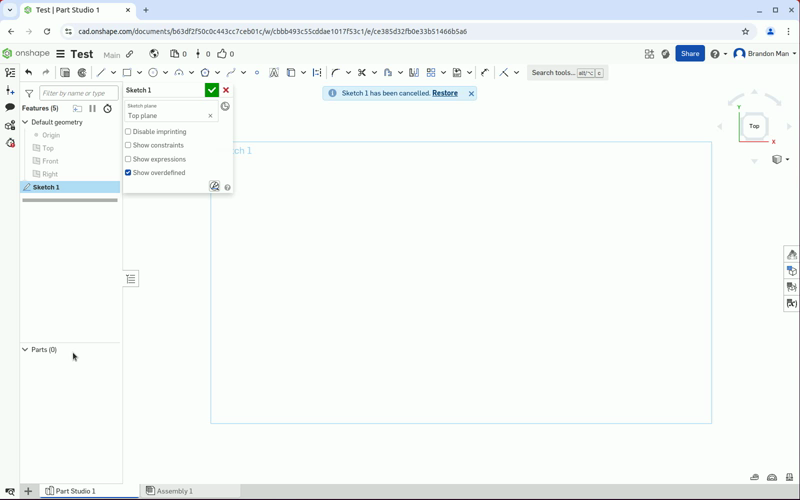
key_down(shift)
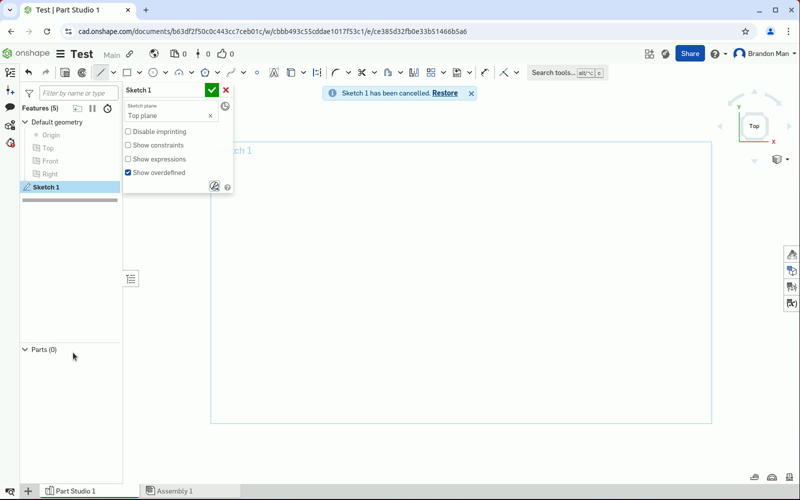
mouse_move(460, 337)
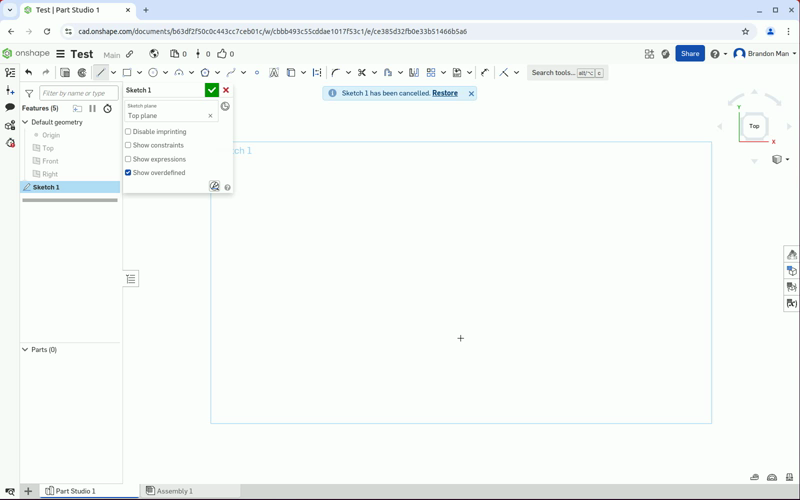
click(460, 337)
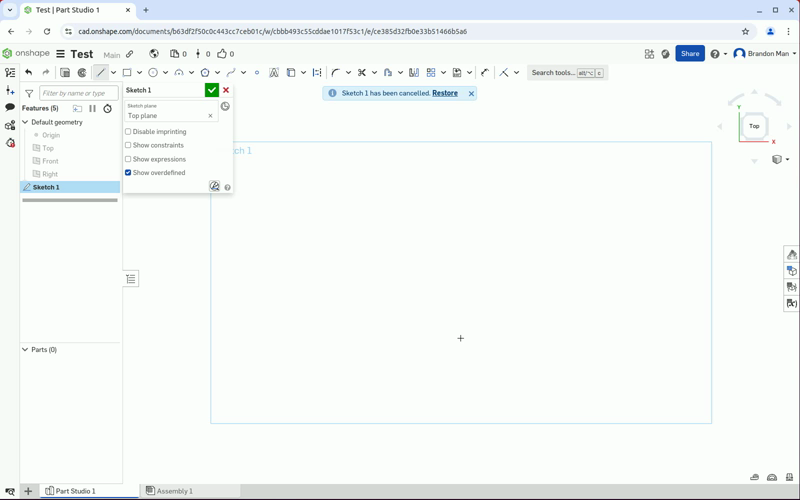
key_up(shift)
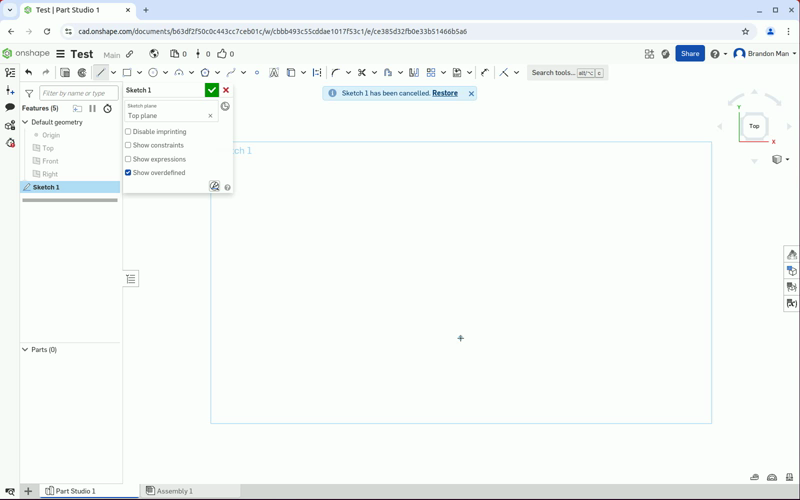
key_down(shift)
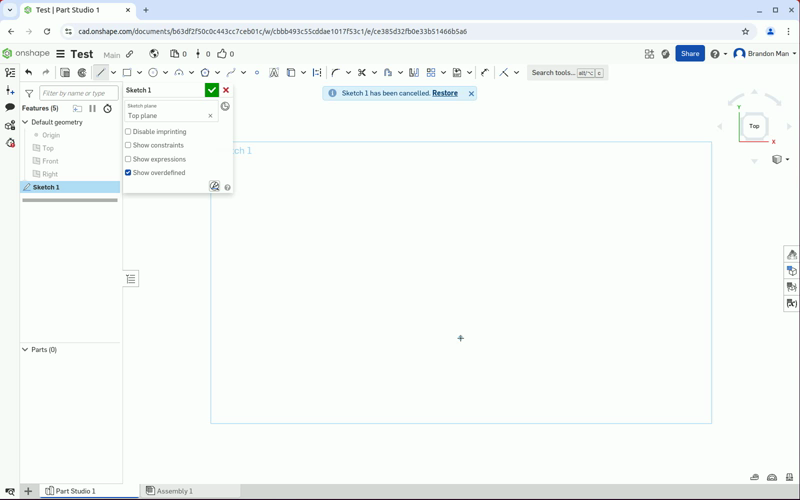
mouse_move(490, 337)
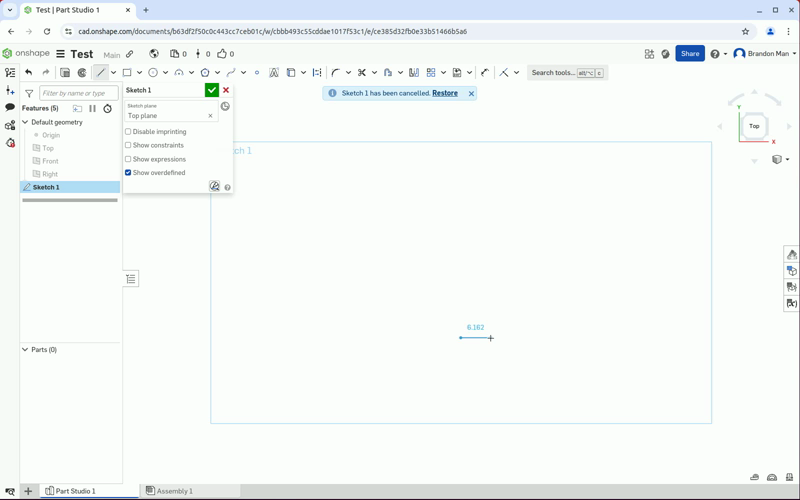
mouse_move(471, 337)
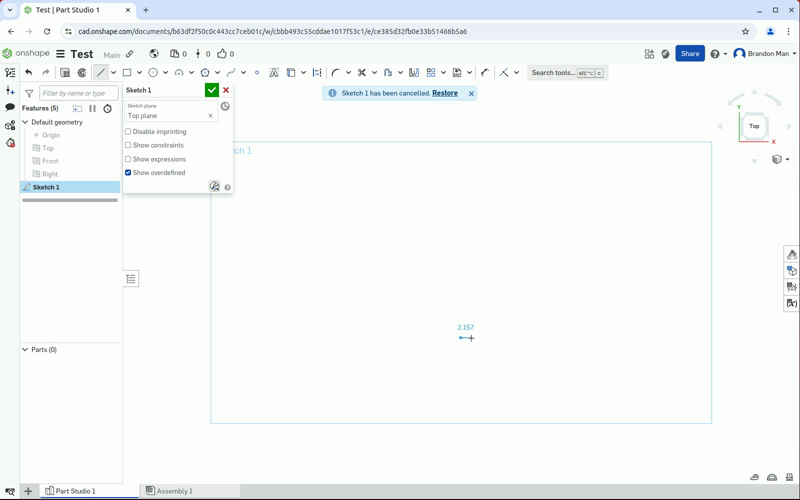
click(471, 337)
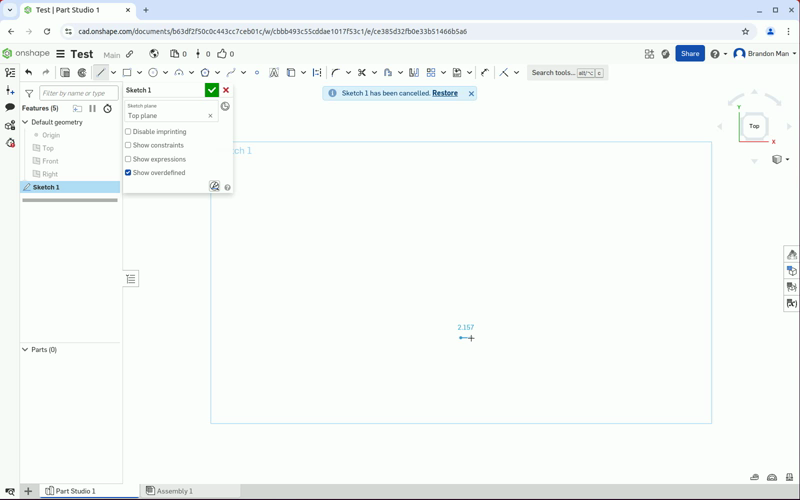
key_up(shift)
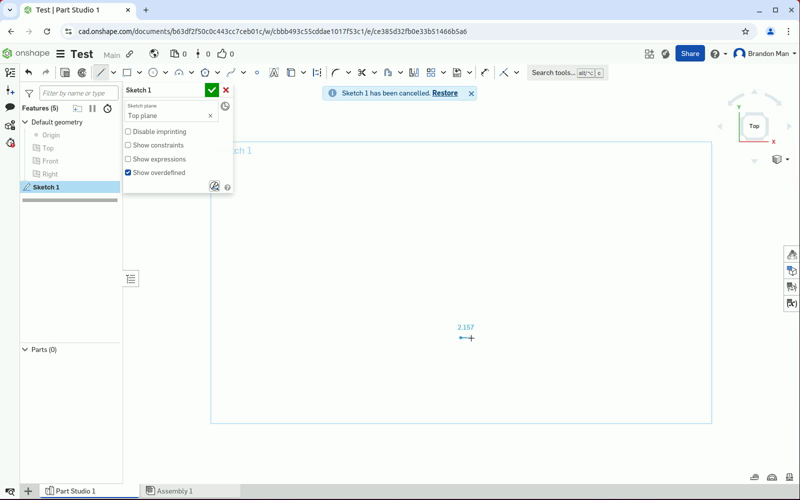
key_down(shift)
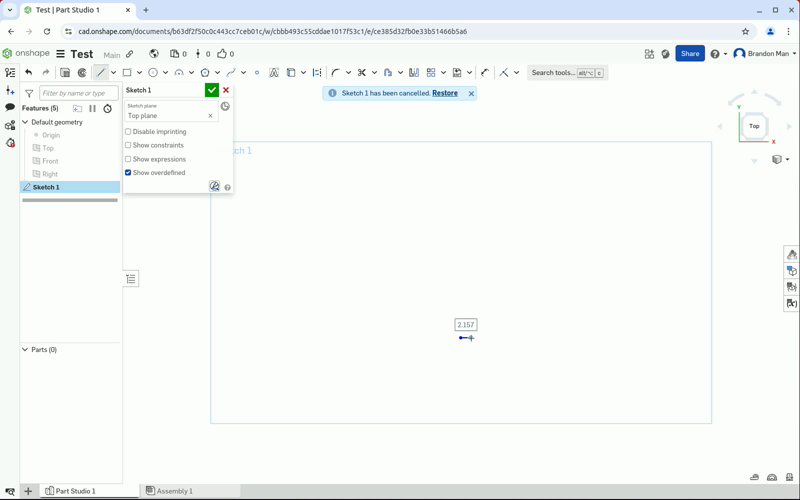
mouse_move(501, 337)
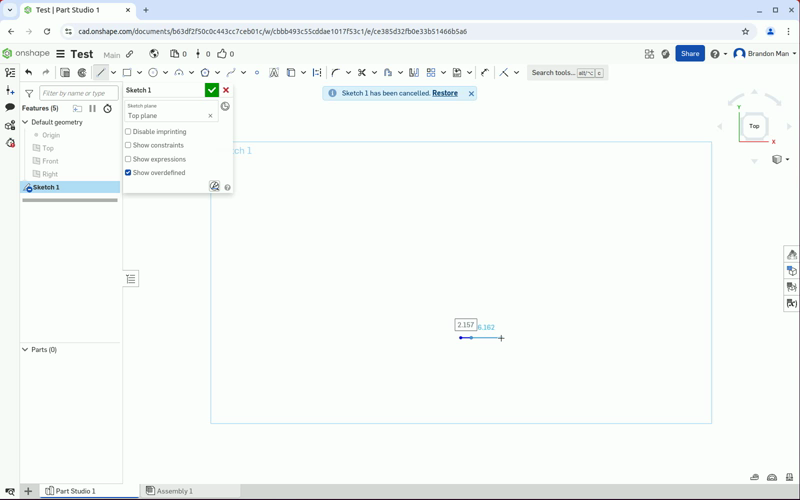
mouse_move(471, 282)
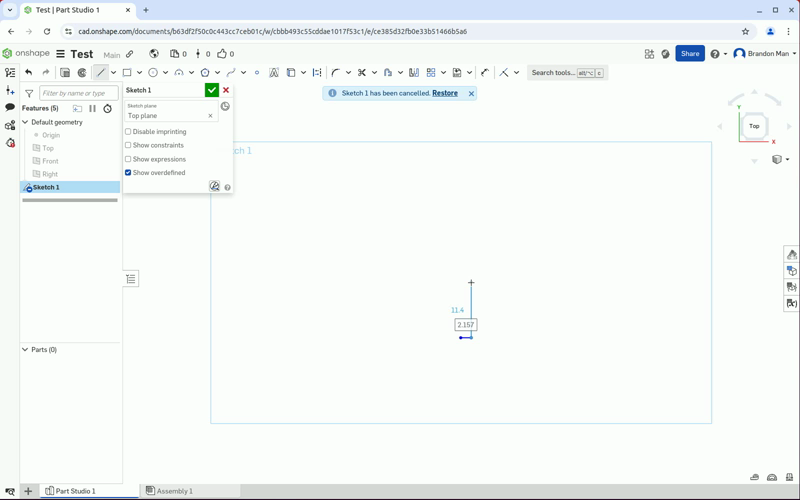
click(471, 282)
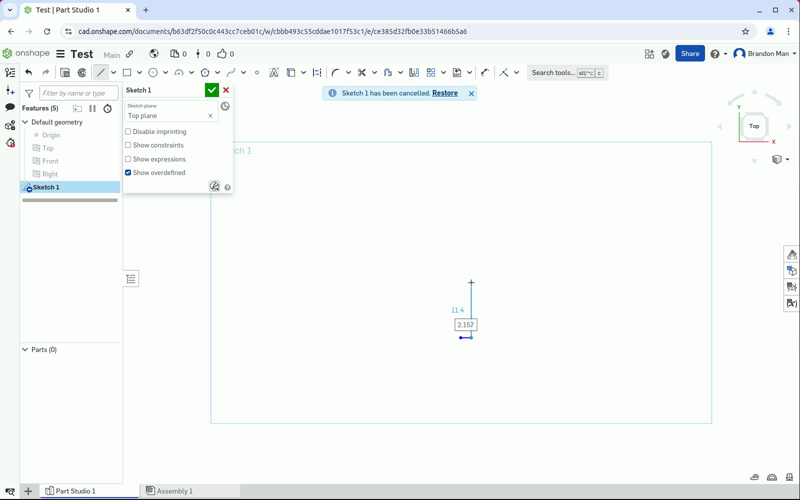
key_up(shift)
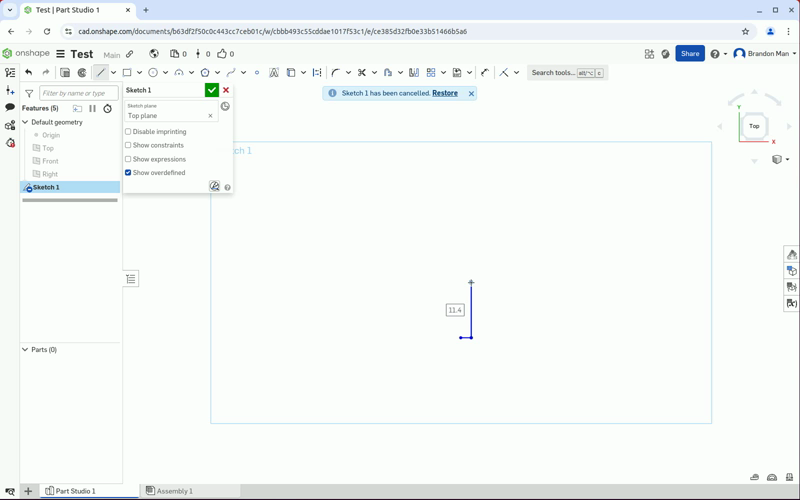
key_down(shift)
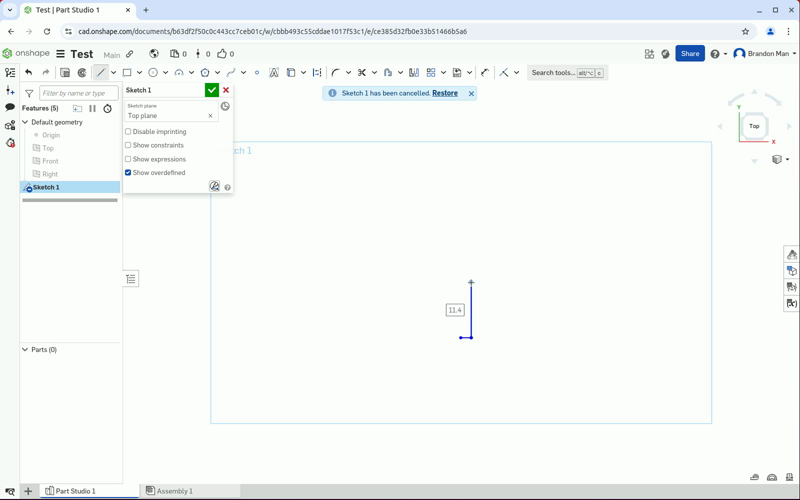
mouse_move(501, 282)
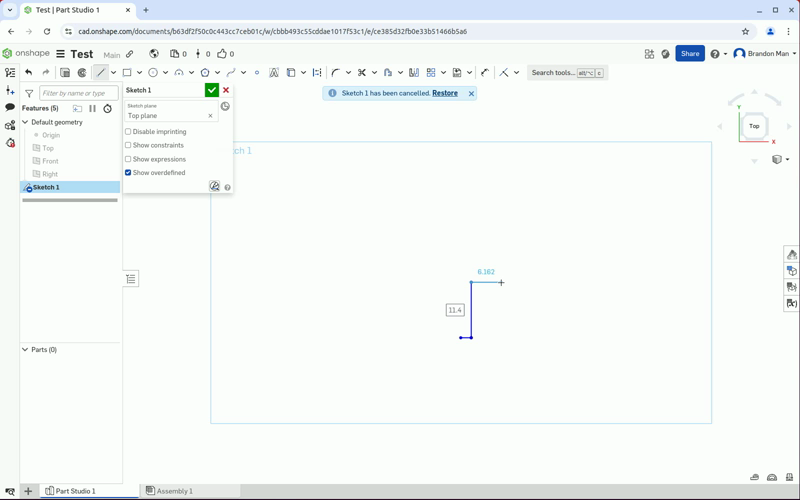
mouse_move(460, 282)
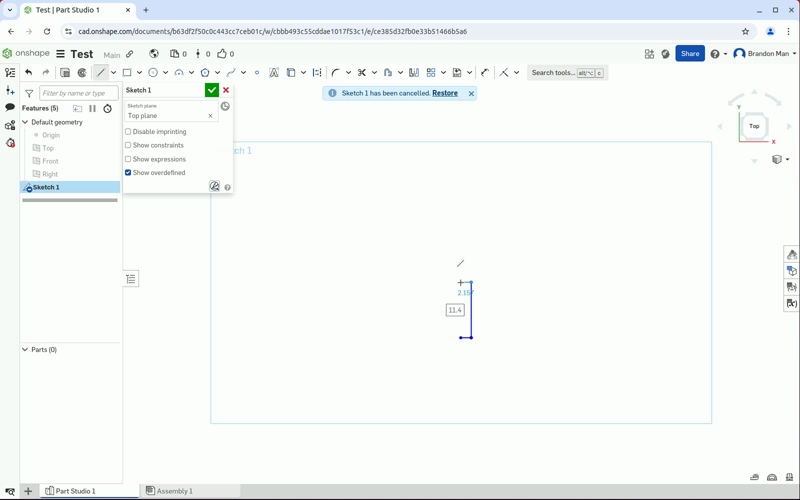
click(460, 282)
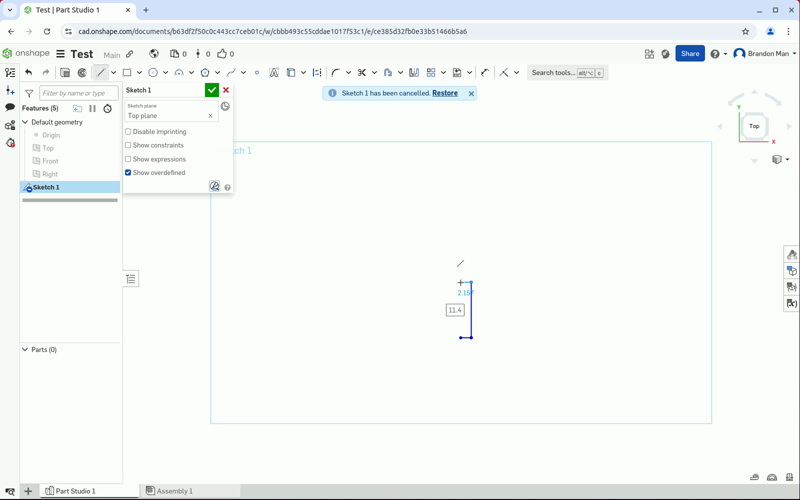
key_up(shift)
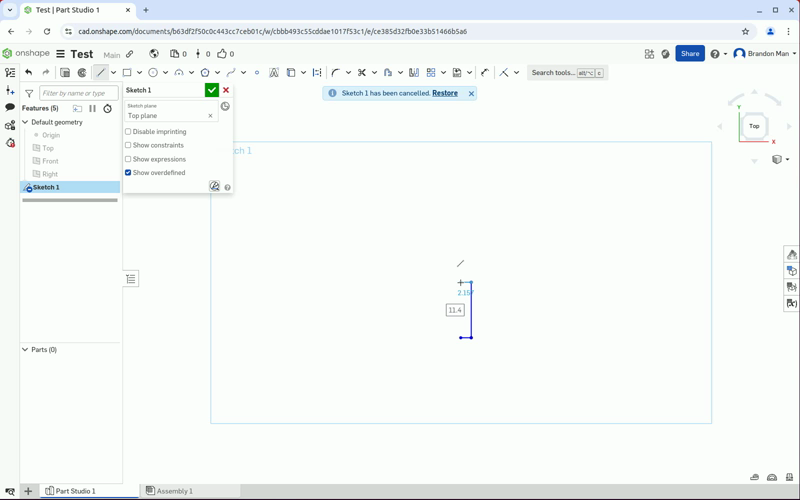
mouse_move(490, 282)
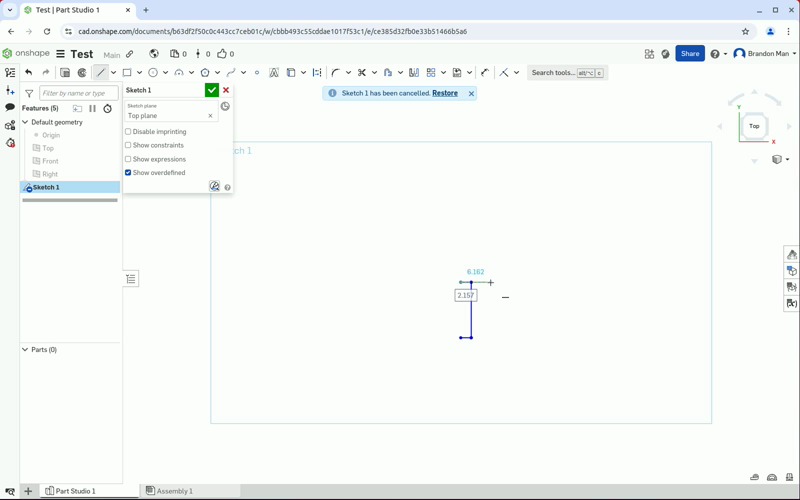
key_down(shift)
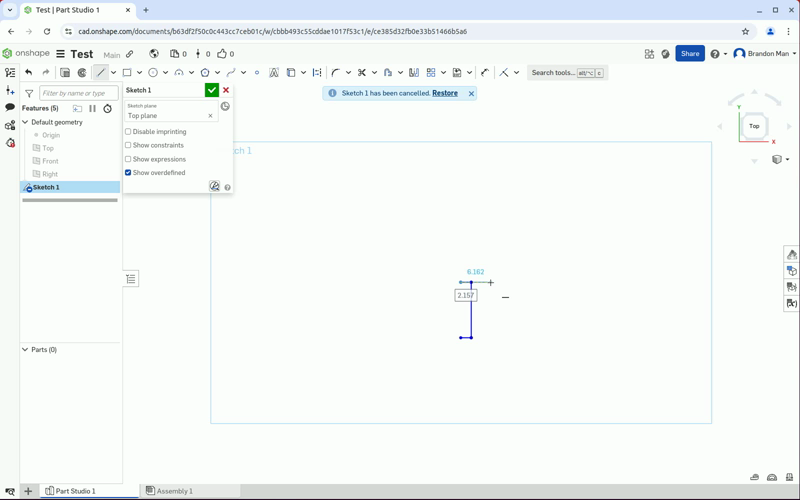
mouse_move(460, 337)
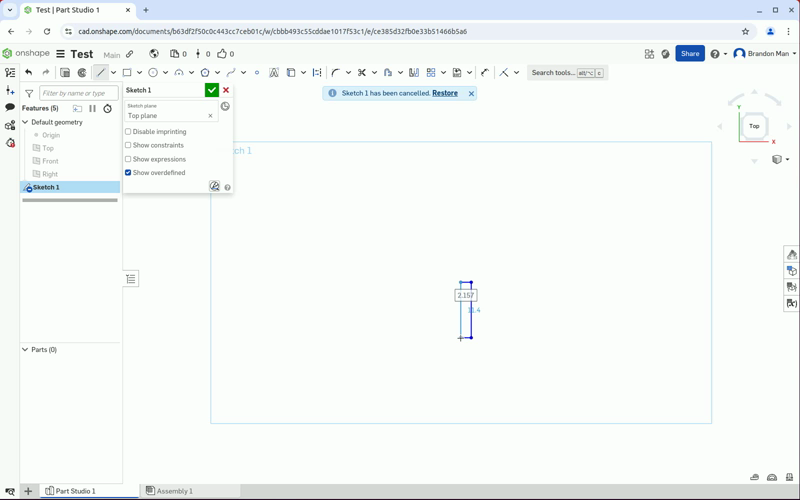
key_up(shift)
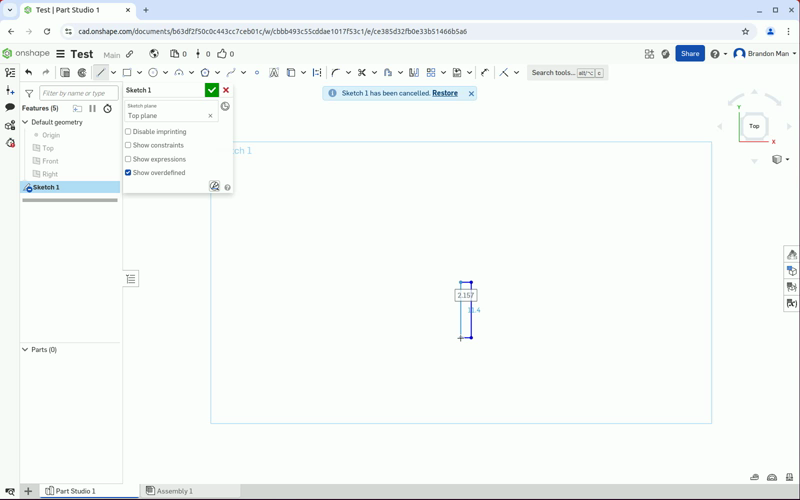
click(460, 337)
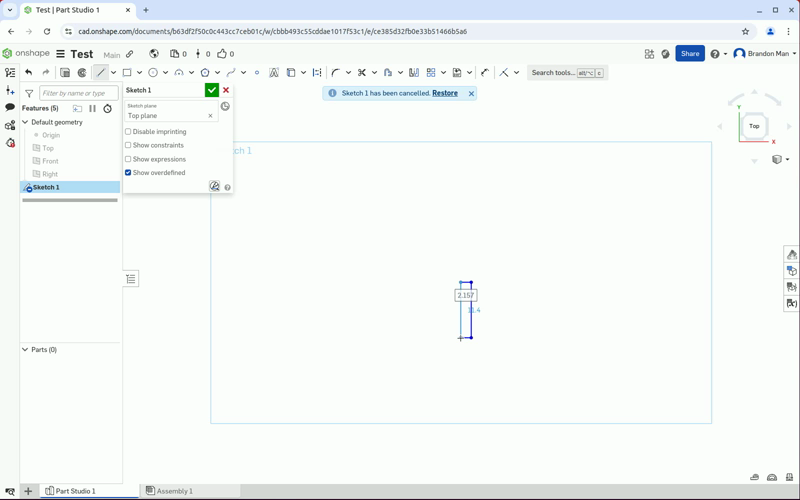
key(esc)
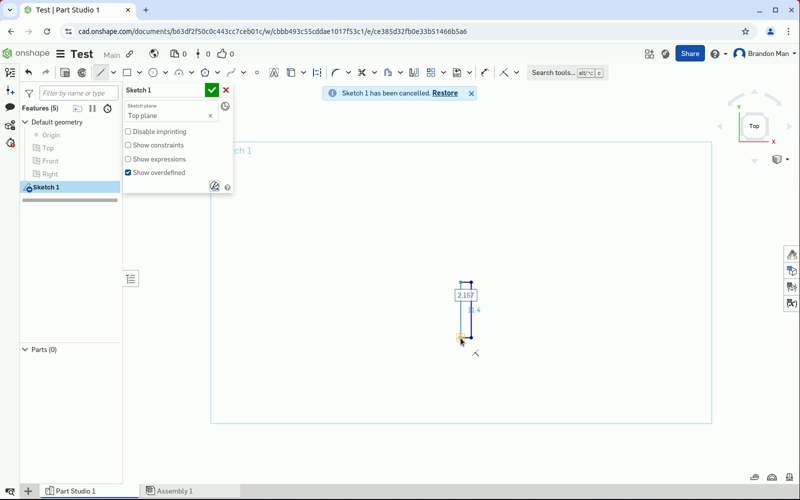
mouse_move(468, 289)
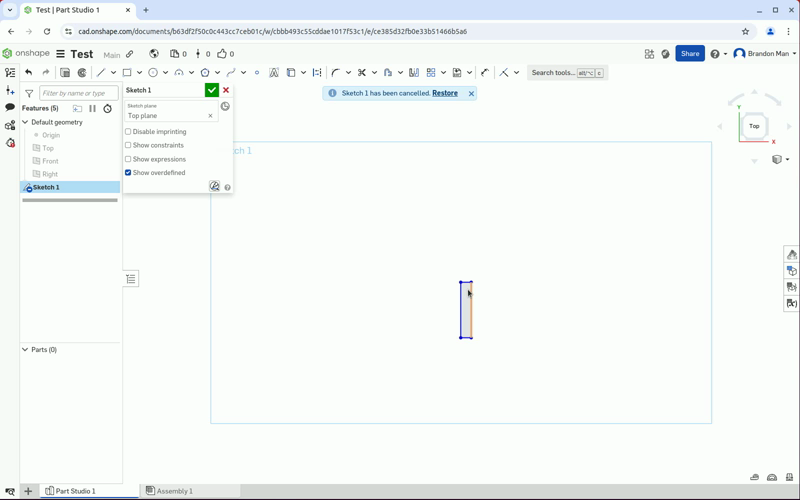
scroll(6)
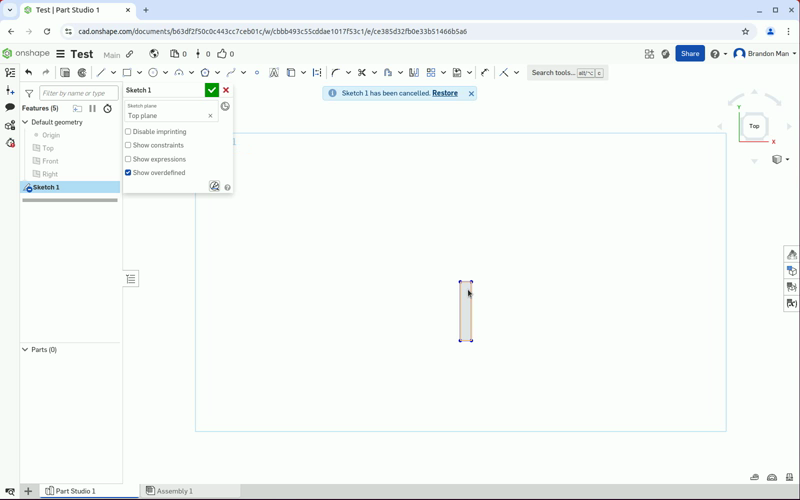
scroll(6)
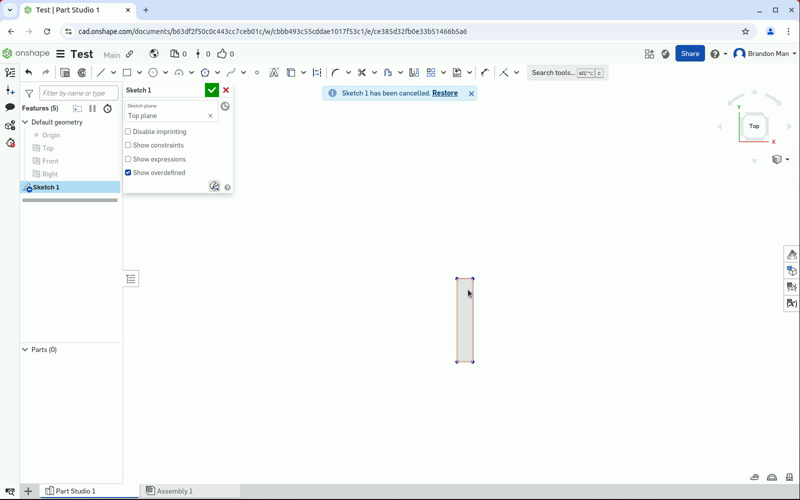
scroll(6)
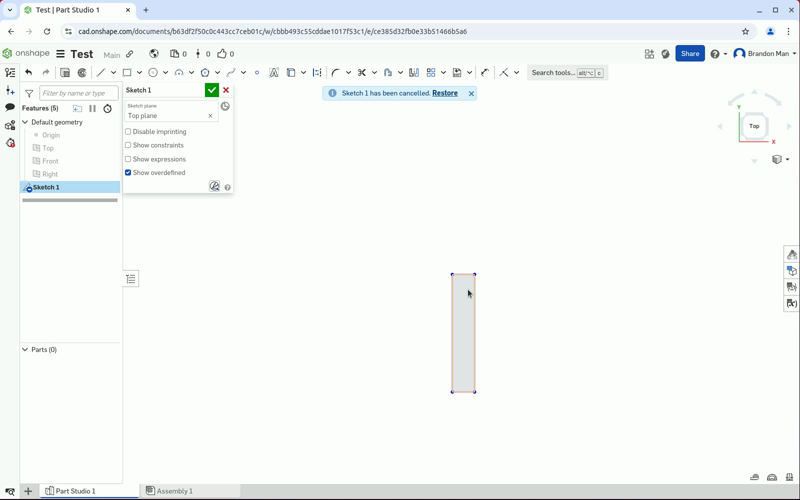
scroll(6)
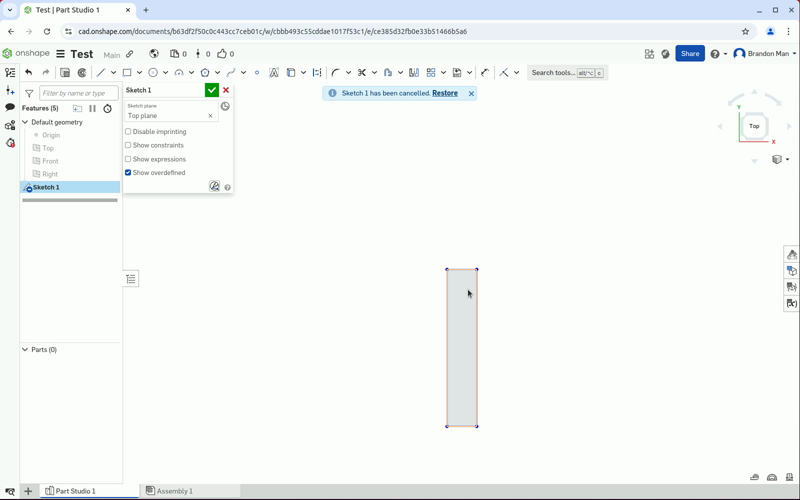
scroll(6)
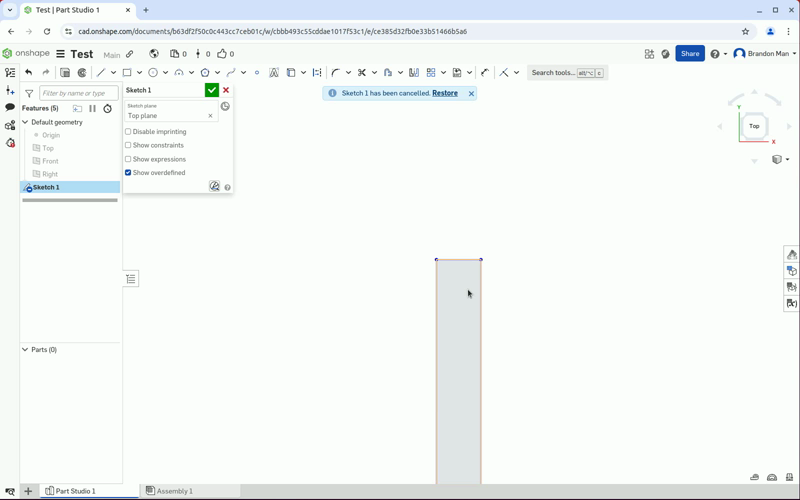
scroll(6)
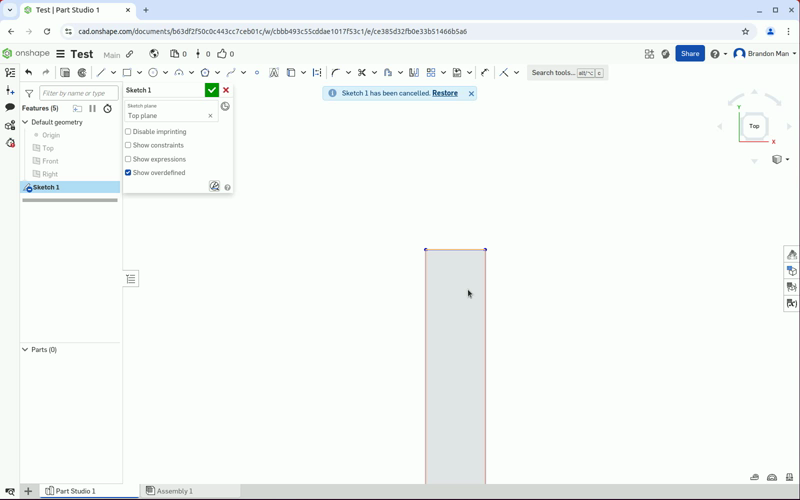
scroll(6)
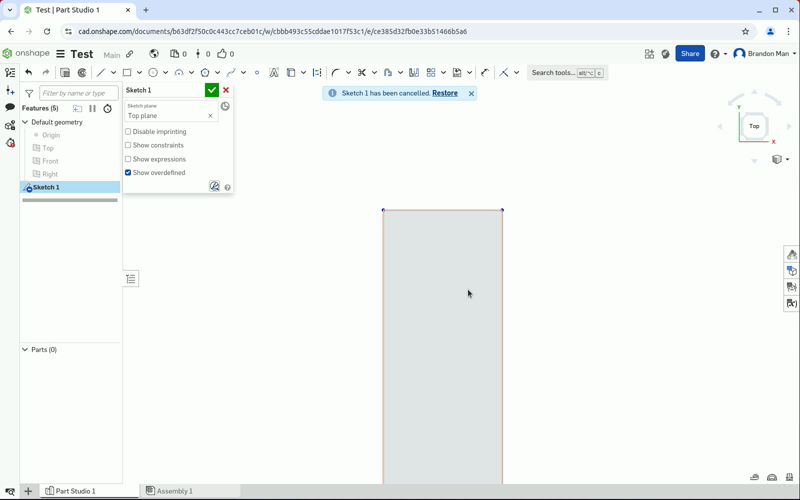
click(468, 289)
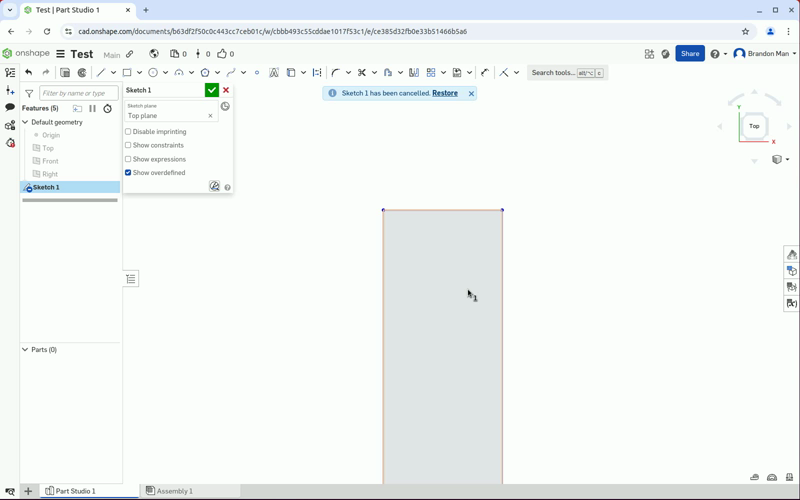
scroll(-6)
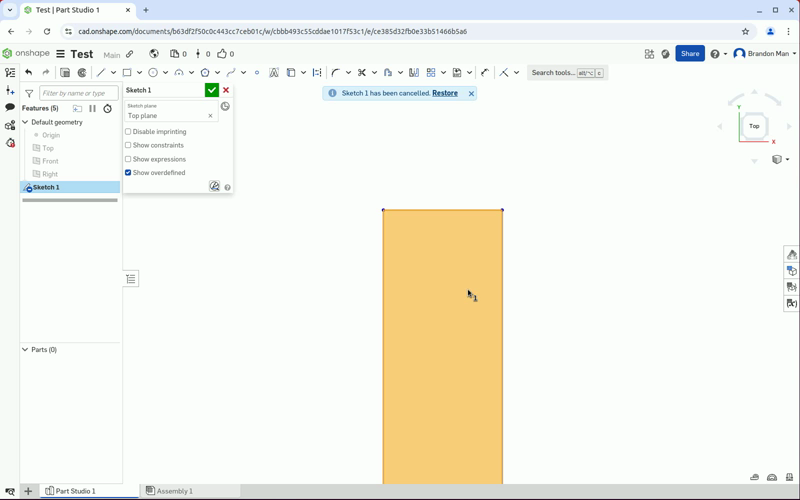
scroll(-6)
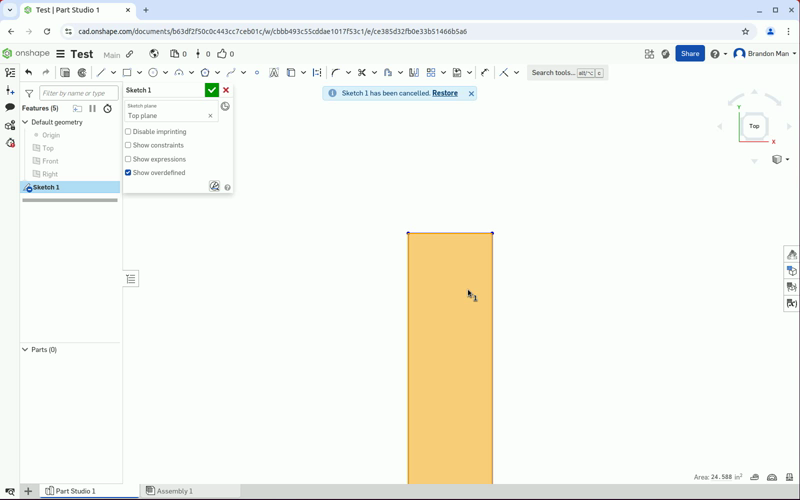
scroll(-6)
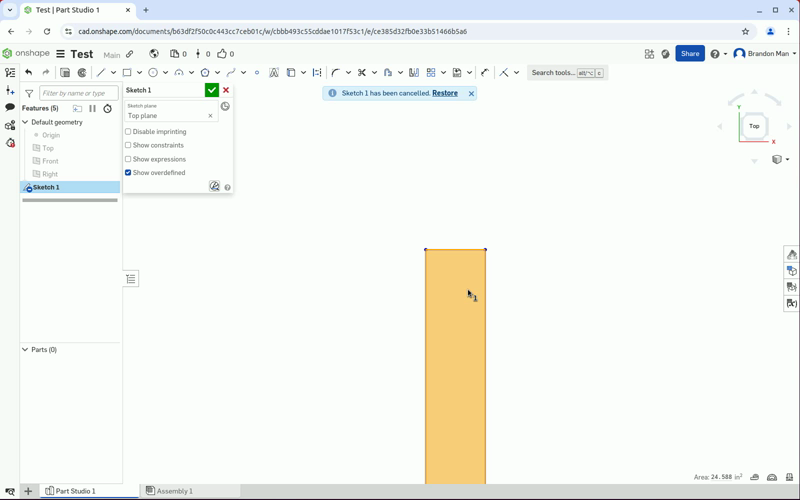
scroll(-6)
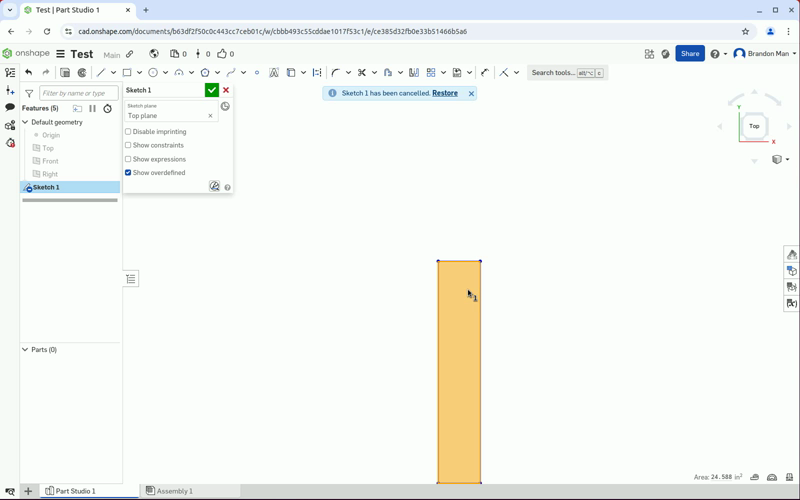
scroll(-6)
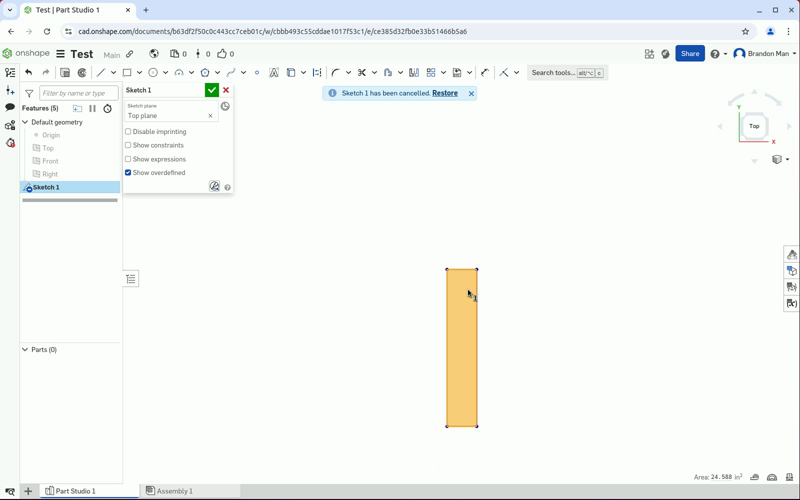
scroll(-6)
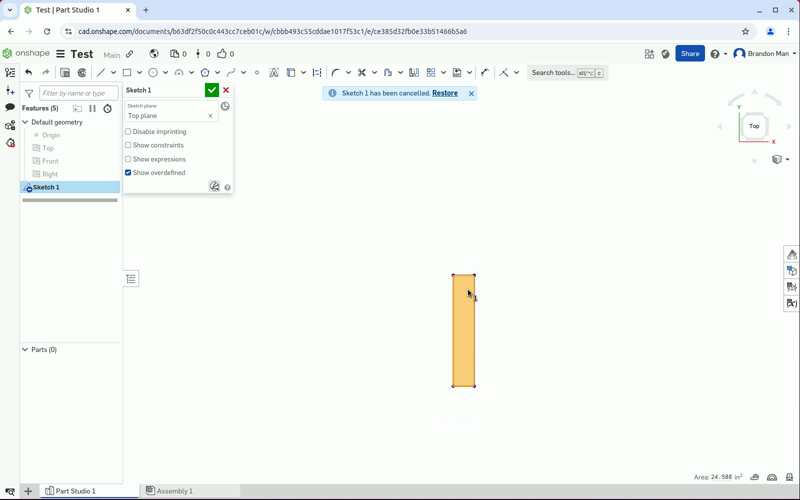
scroll(-6)
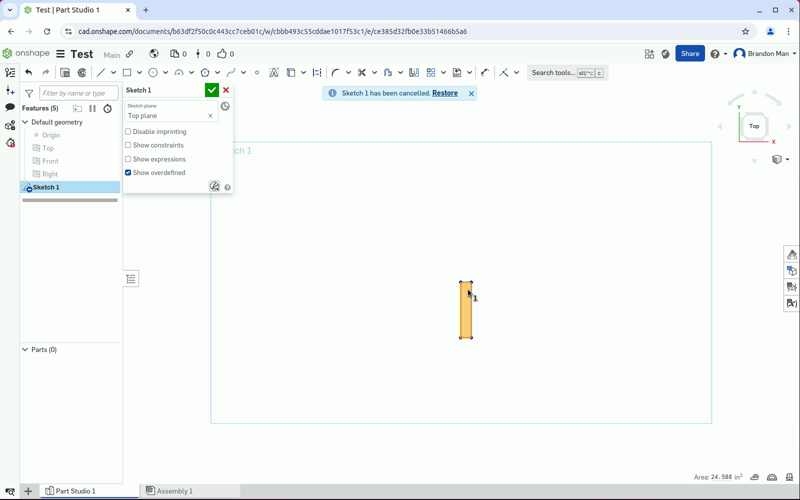
mouse_move(73, 352)
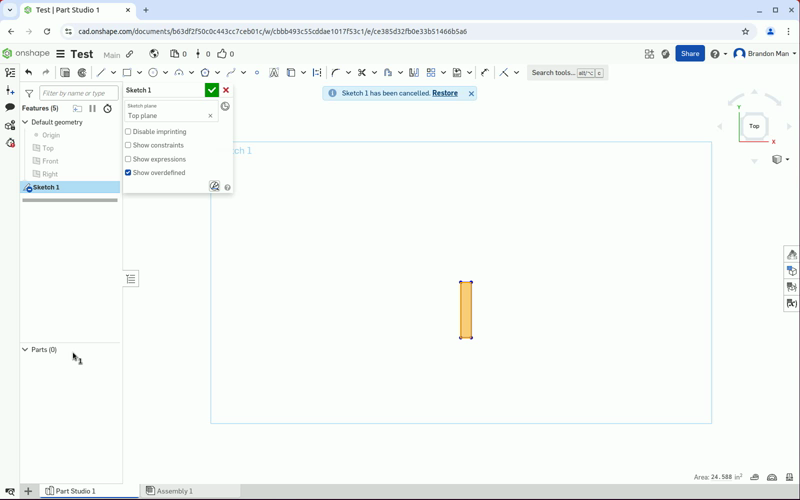
key(shift+y)
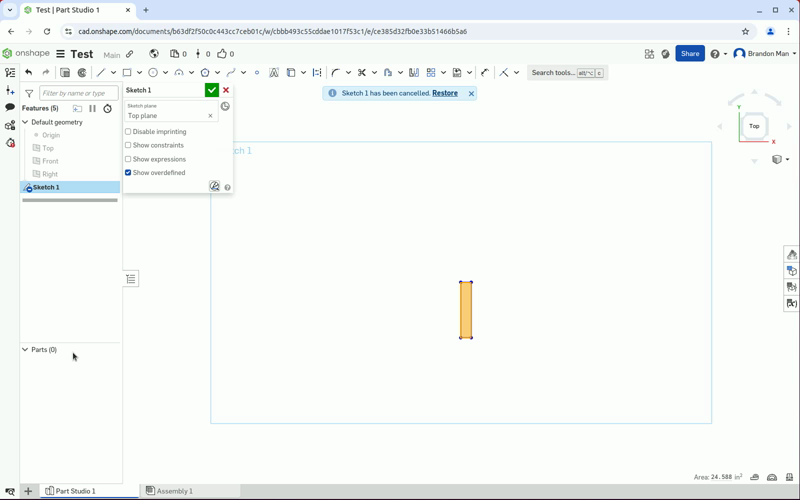
key(shift+e)
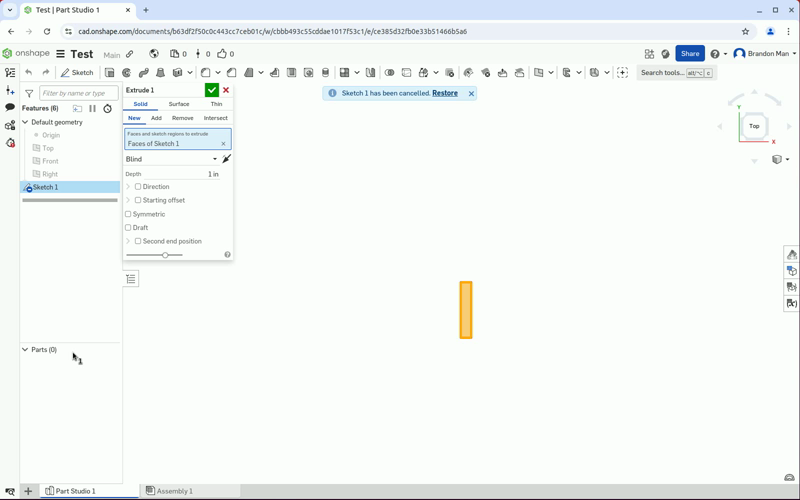
mouse_move(143, 106)
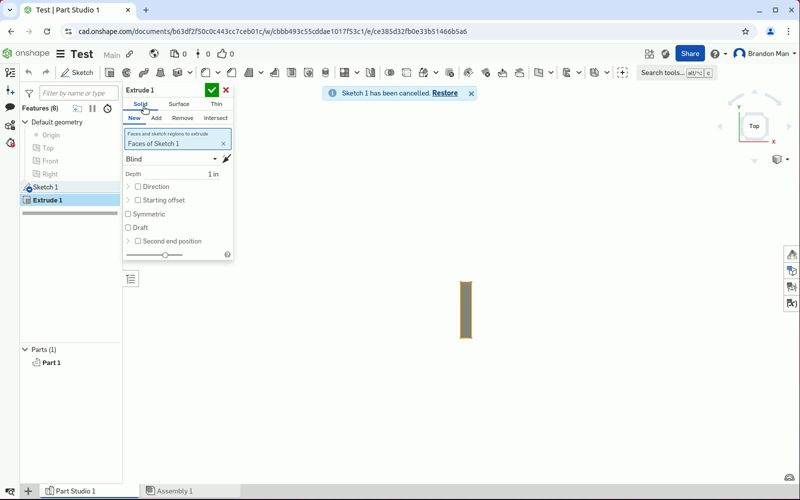
click(143, 106)
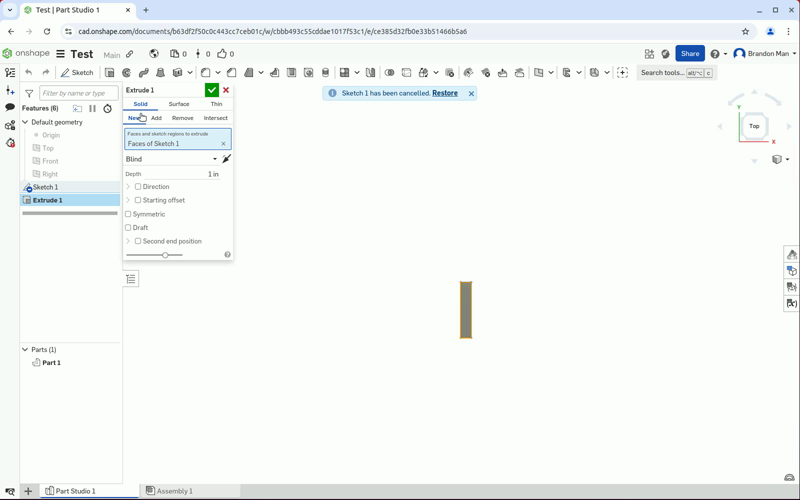
mouse_move(137, 120)
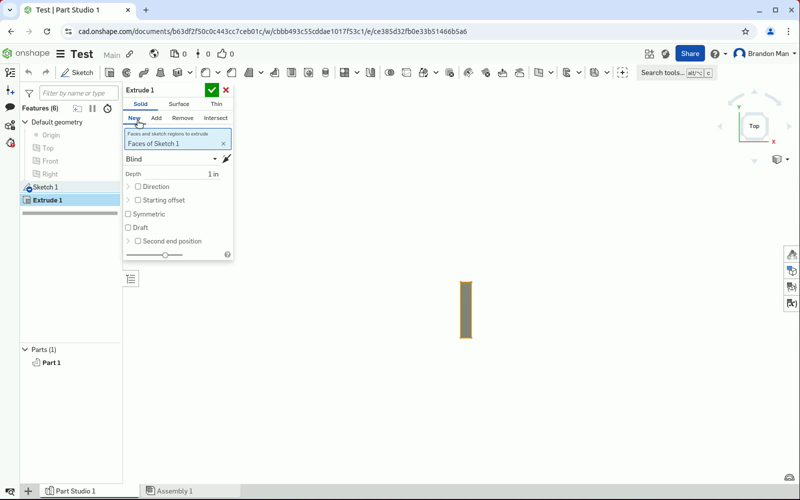
click(137, 120)
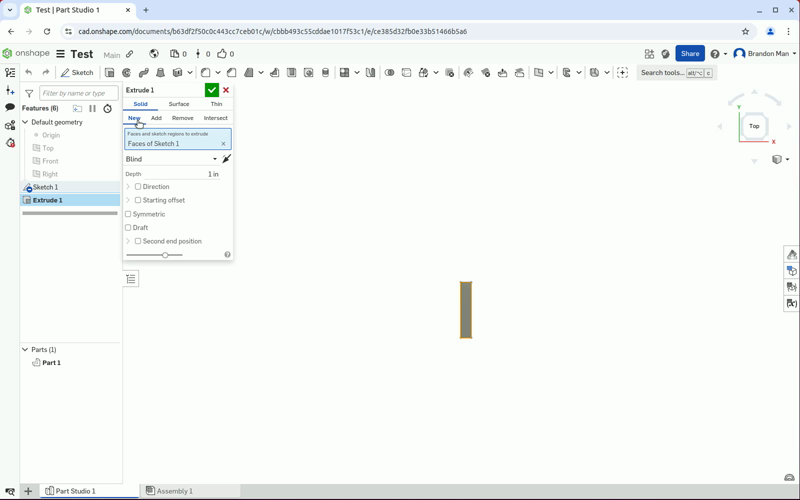
key(tab, 4)
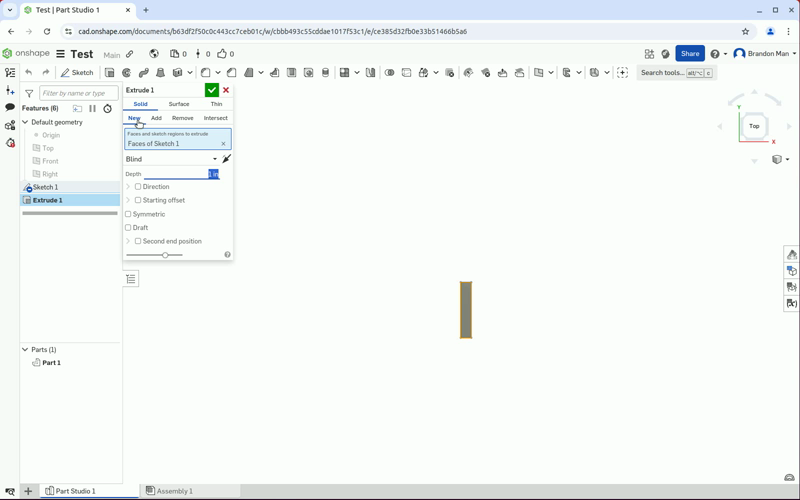
text(11.313)
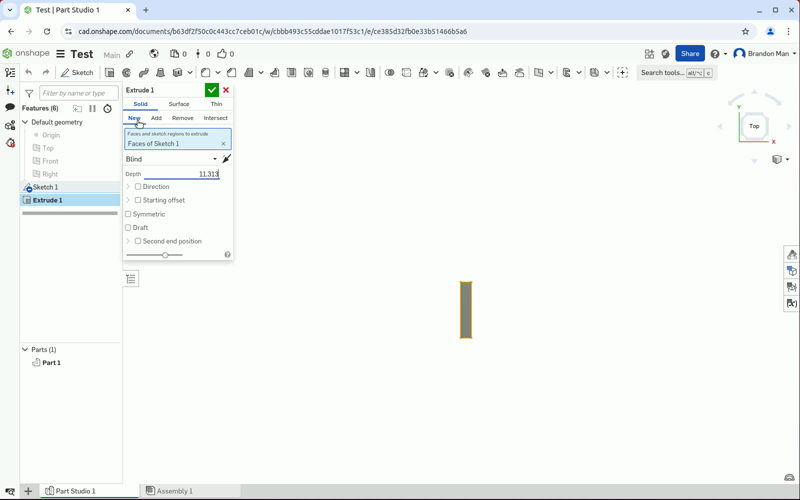
key(enter)
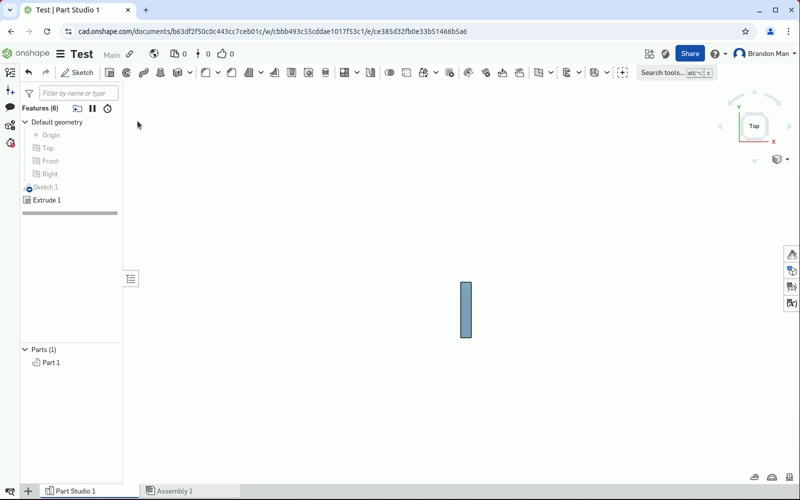
key(shift+h)
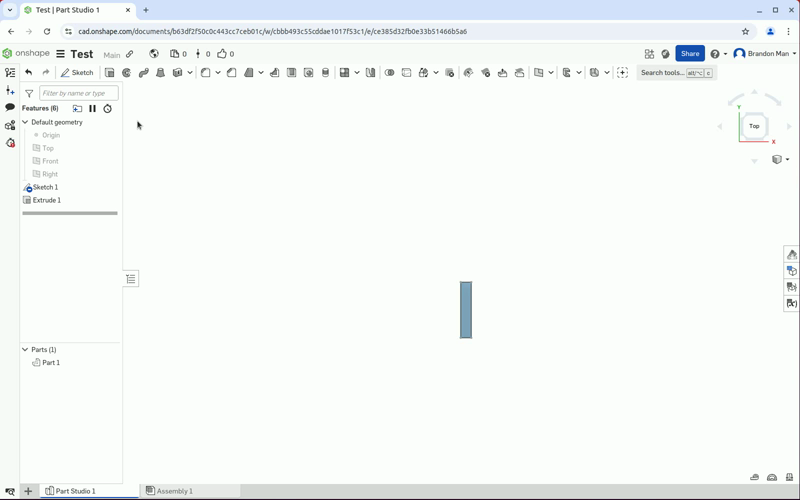
key(shift+h)
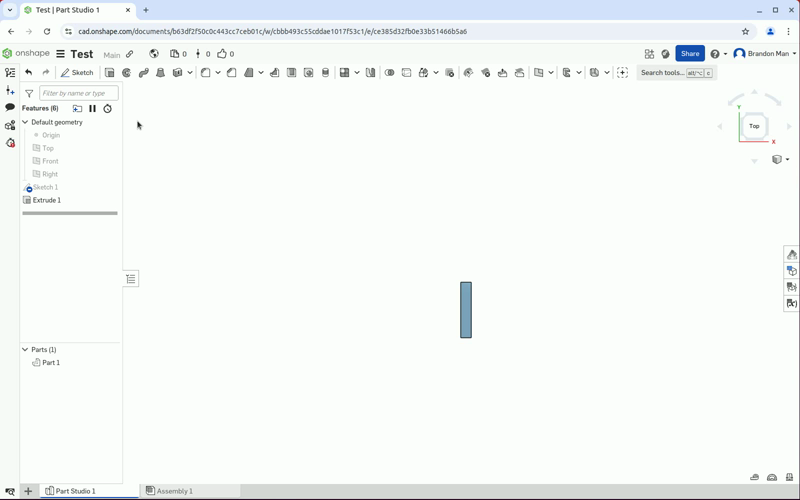
mouse_move(73, 189)
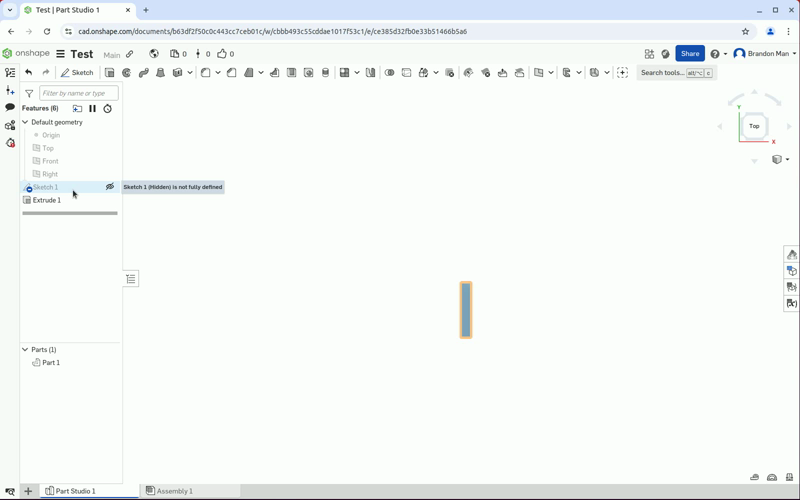
click(73, 189)
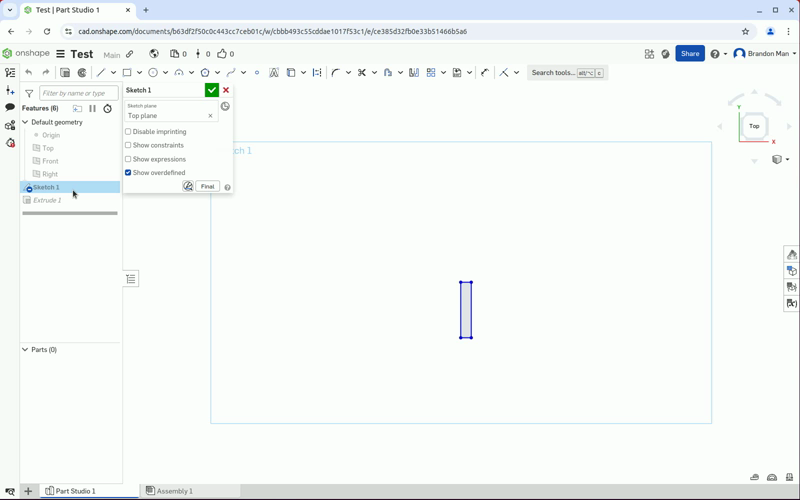
mouse_move(229, 92)
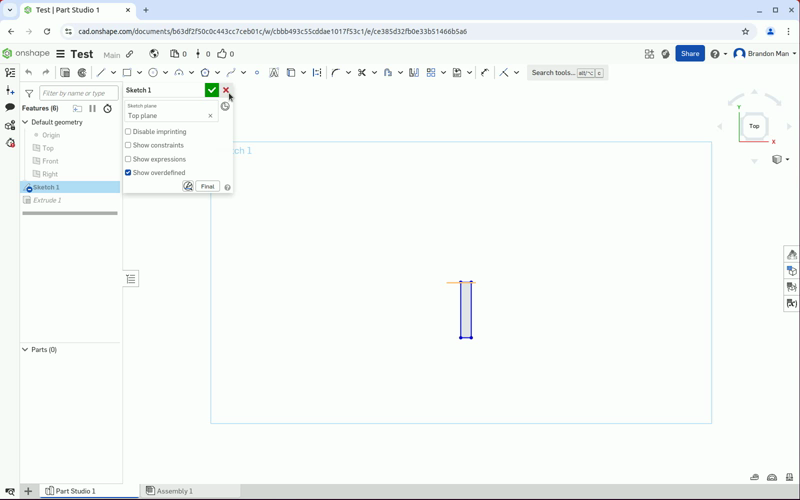
click(229, 92)
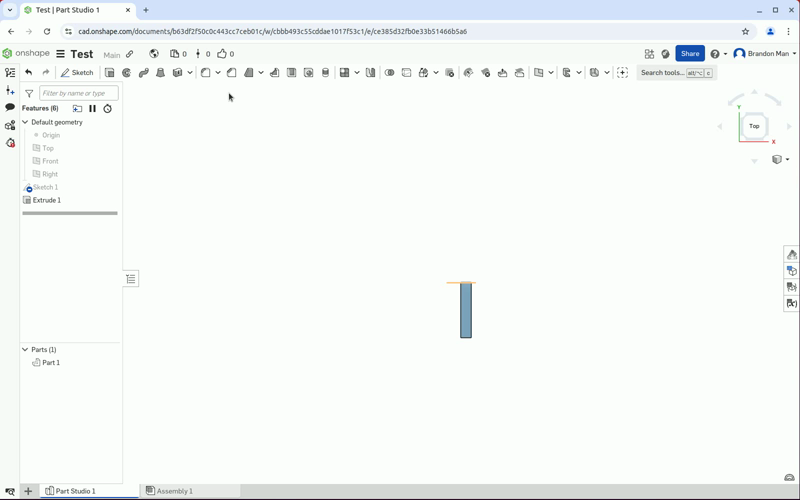
mouse_move(73, 352)
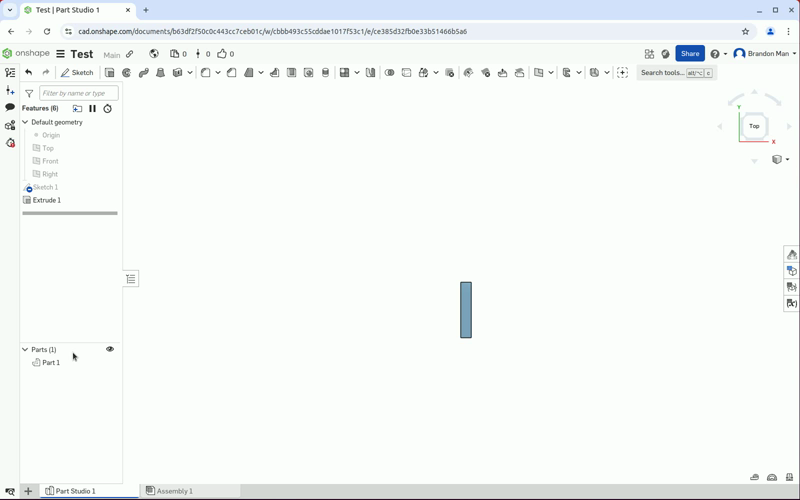
key(y)
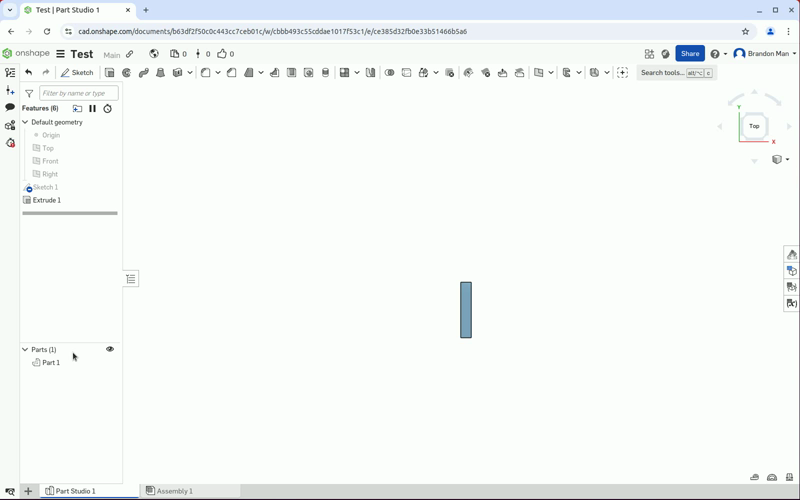
key(shift+p)
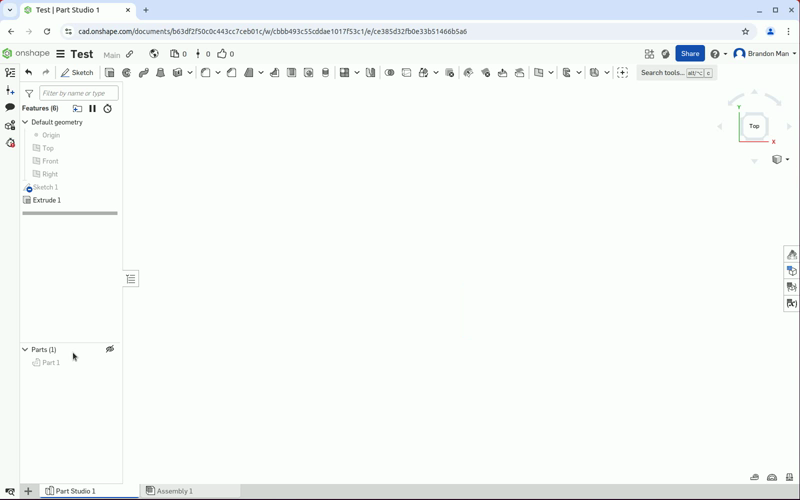
key(space)
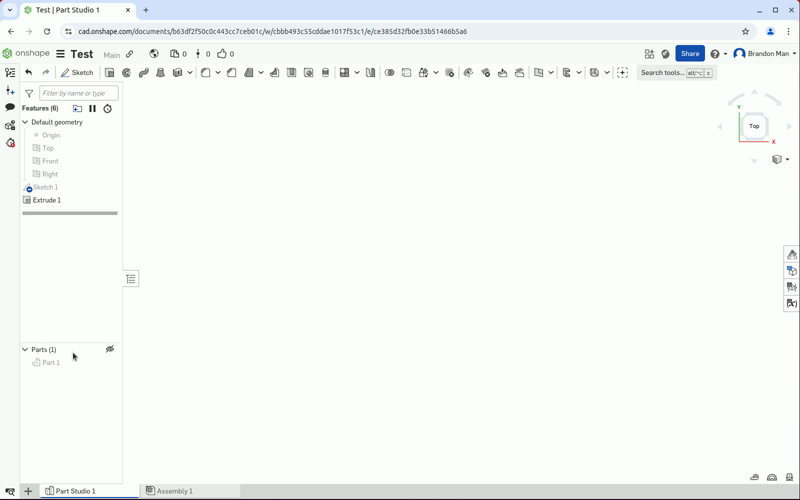
key_down(shift)
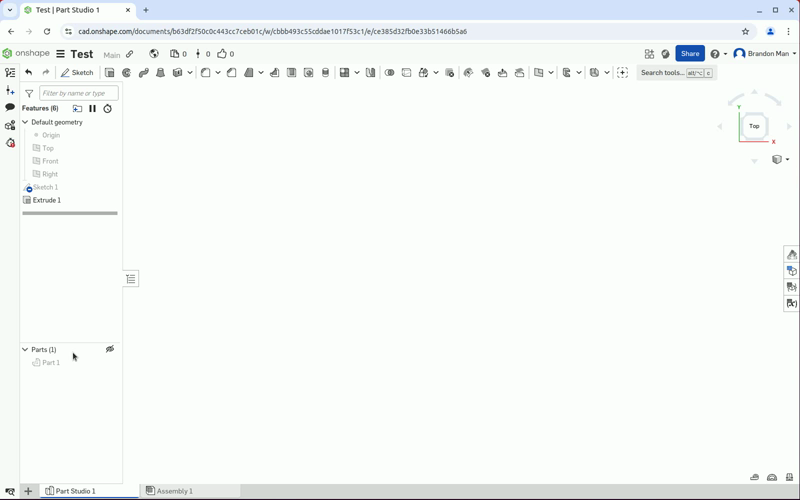
key(up)
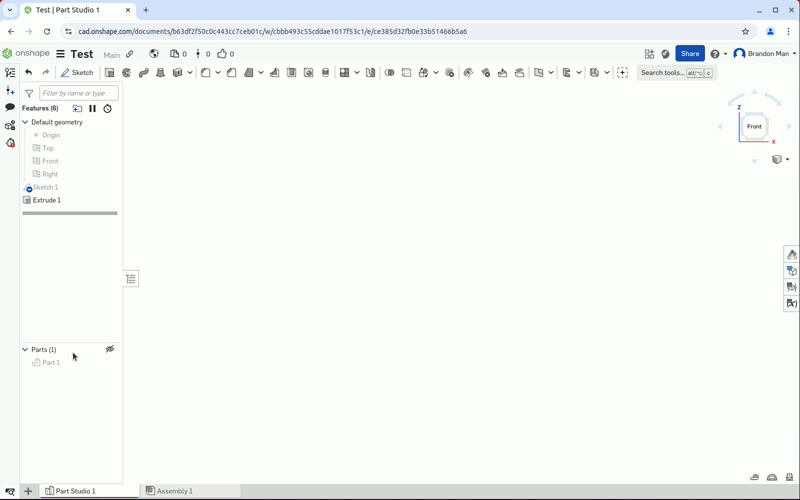
key_up(shift)
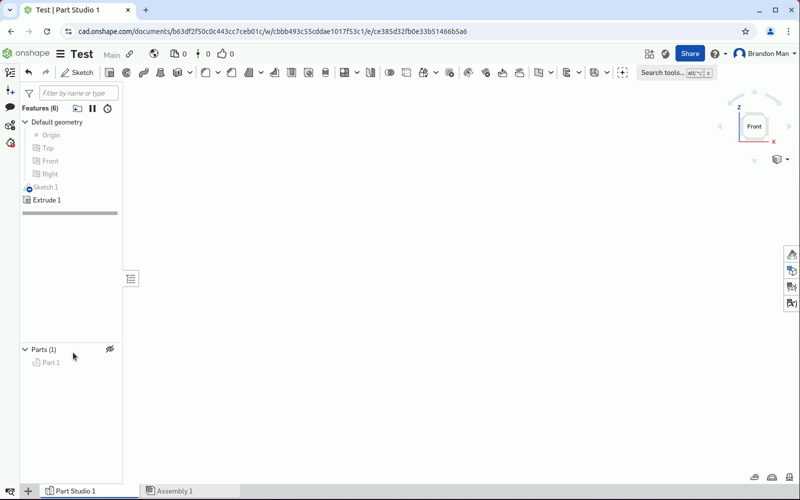
key(space)
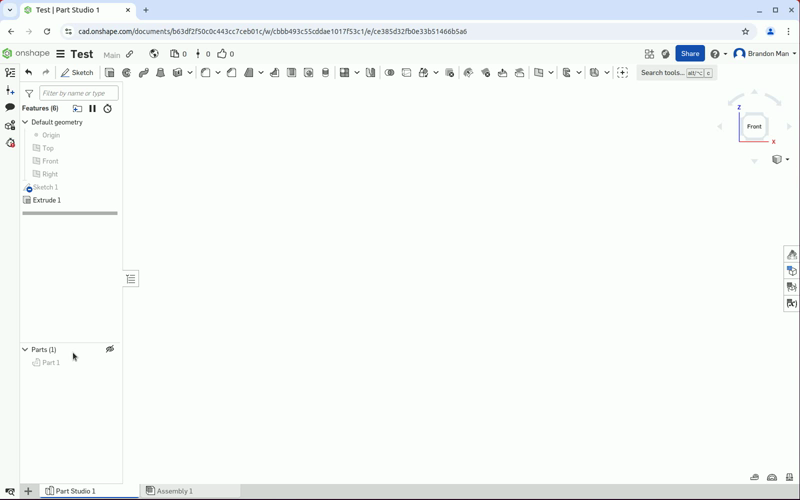
key_down(shift)
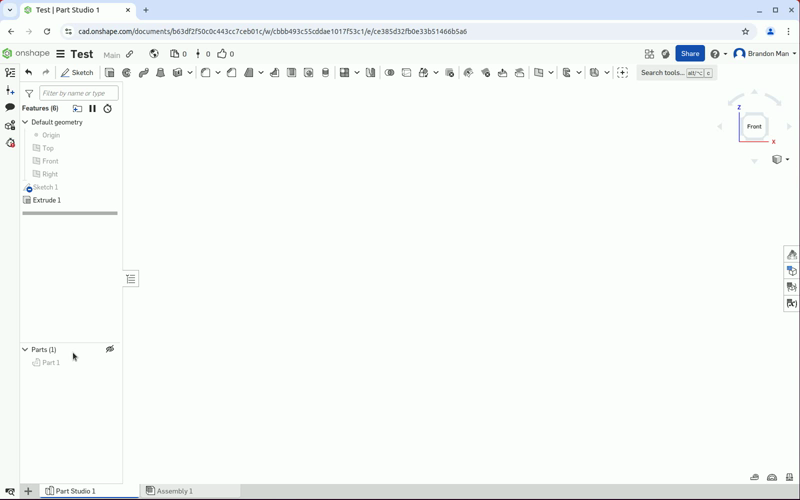
key(left)
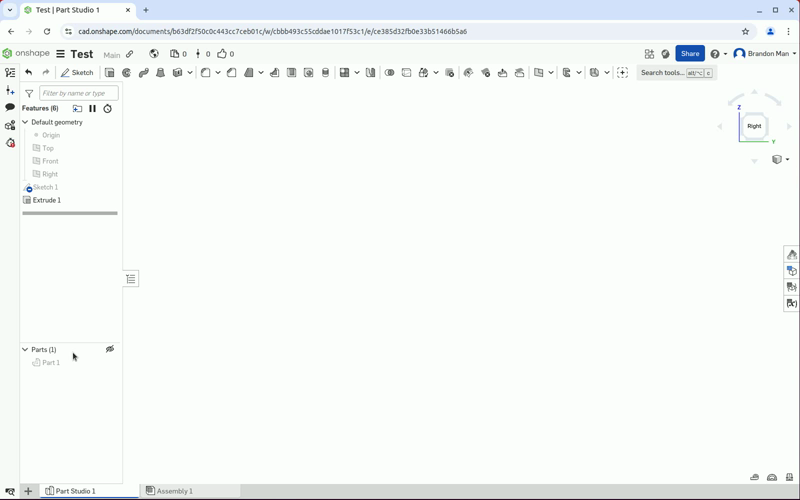
key_up(shift)
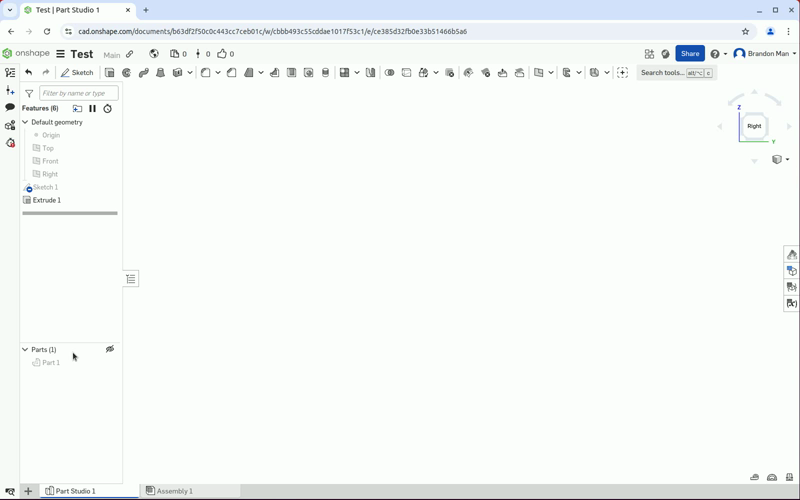
mouse_move(73, 352)
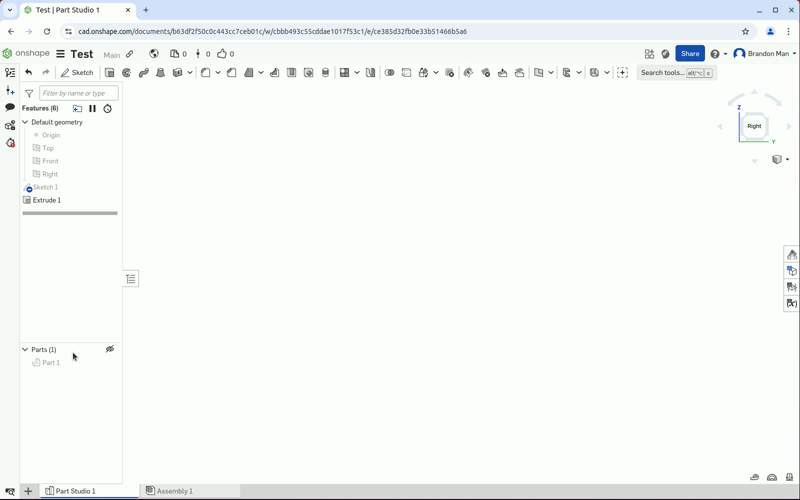
key(shift+y)
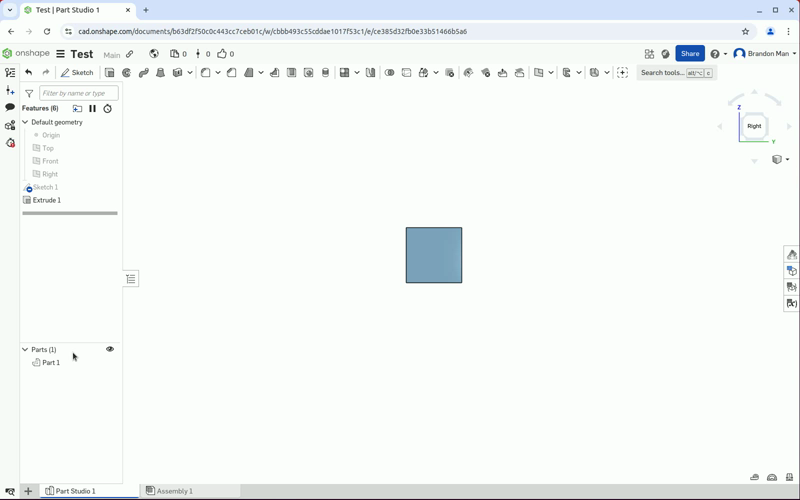
mouse_move(541, 75)
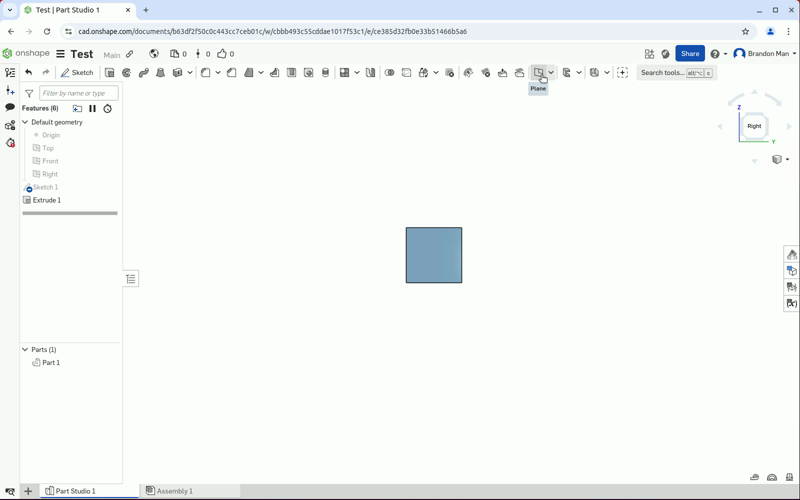
click(541, 75)
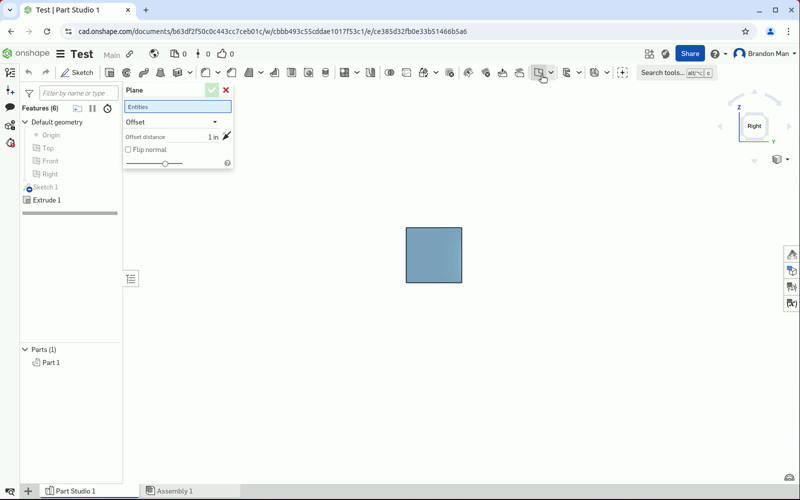
mouse_move(73, 176)
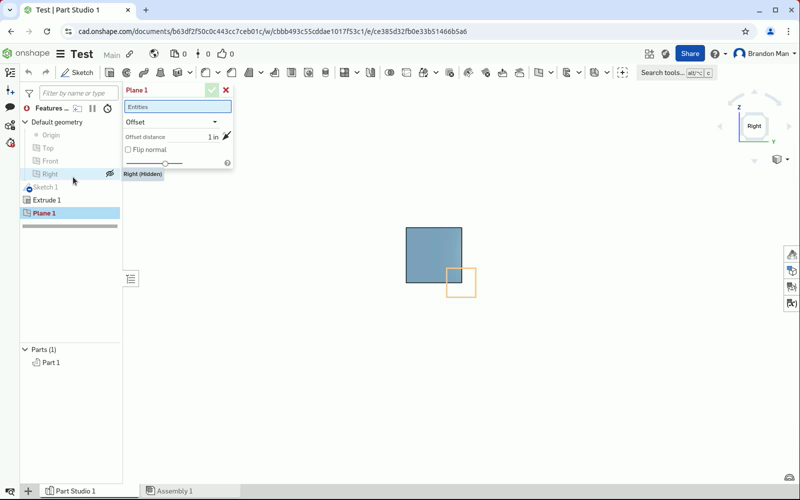
click(73, 176)
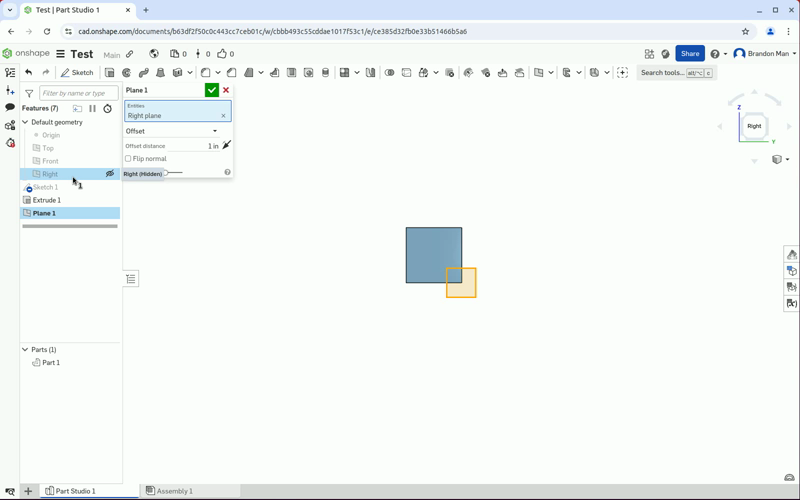
key(tab, 2)
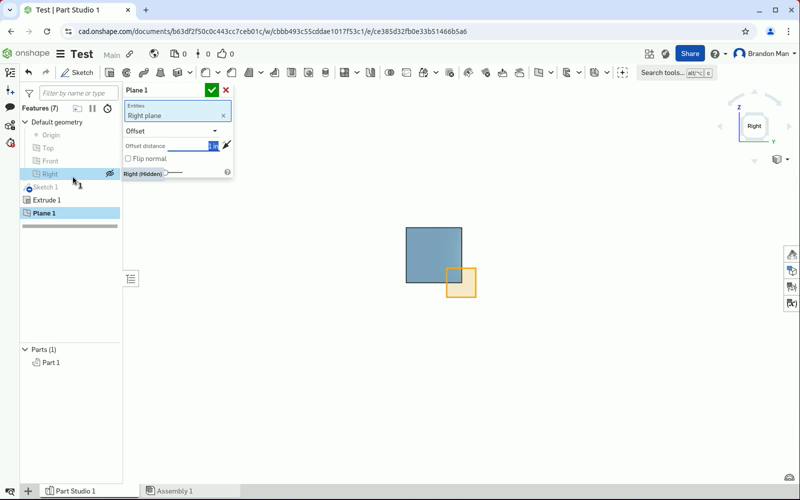
text(2.157)
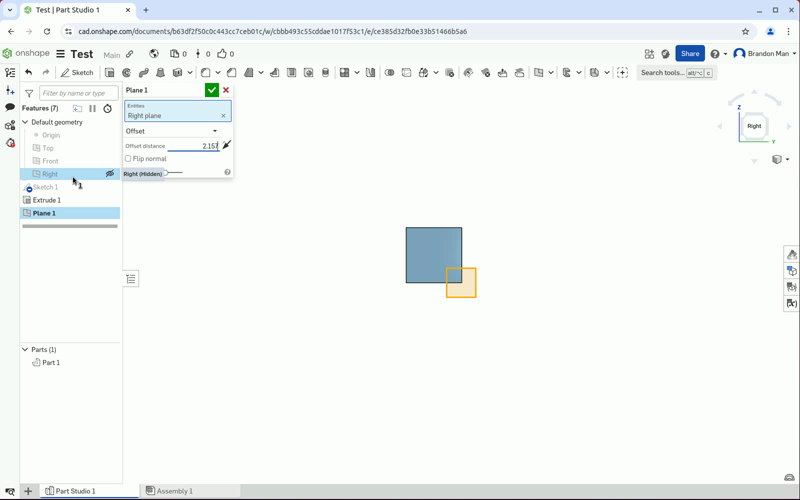
key(enter, 2)
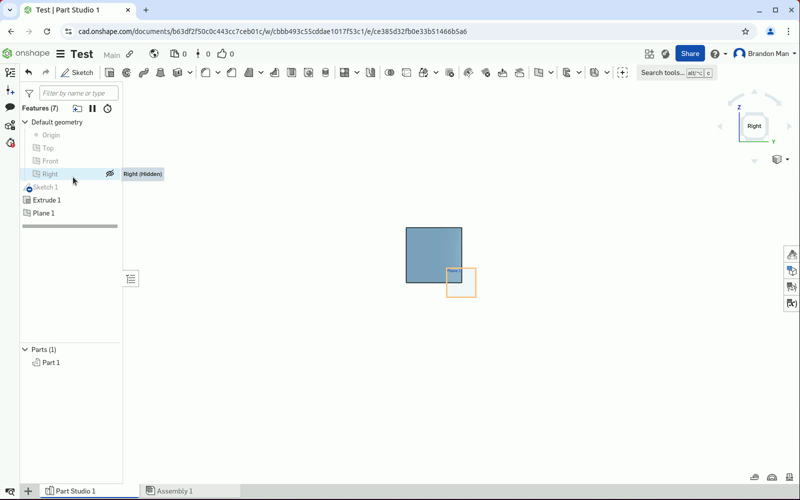
key(shift+s)
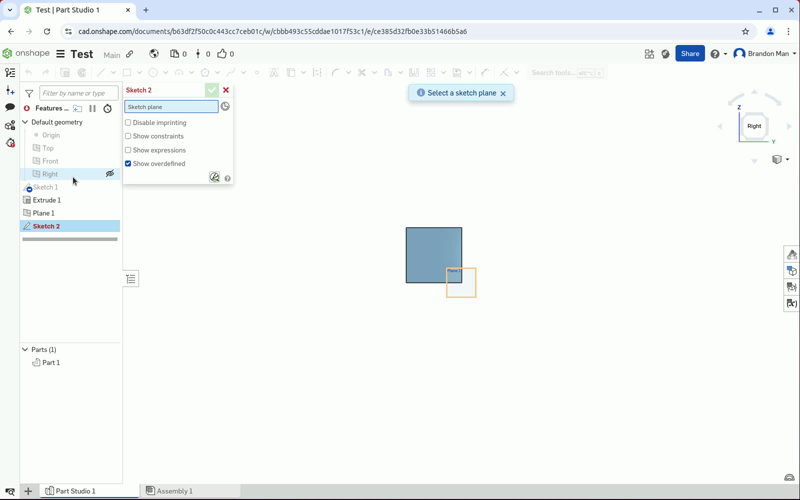
mouse_move(73, 215)
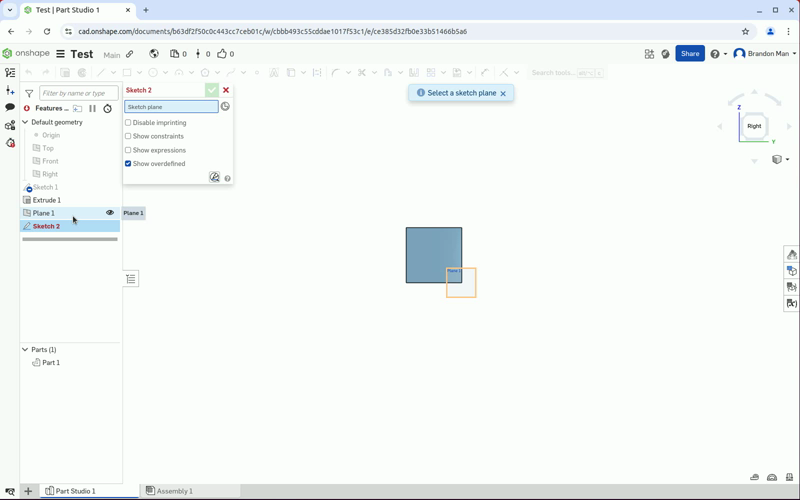
click(73, 215)
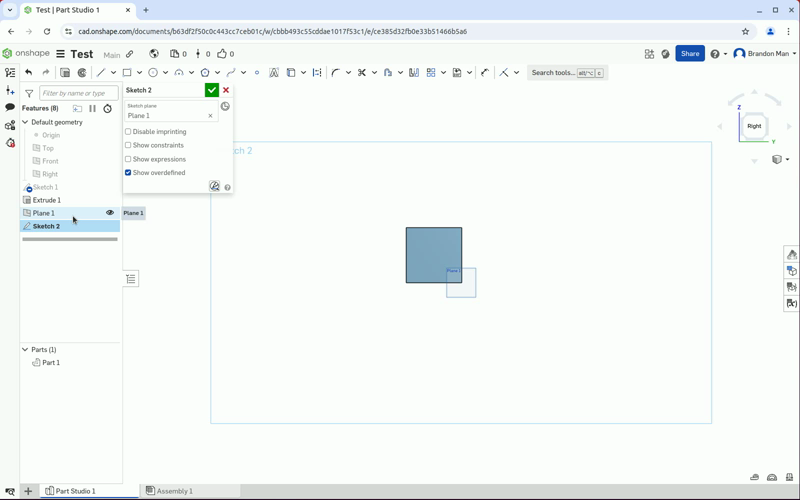
mouse_move(73, 352)
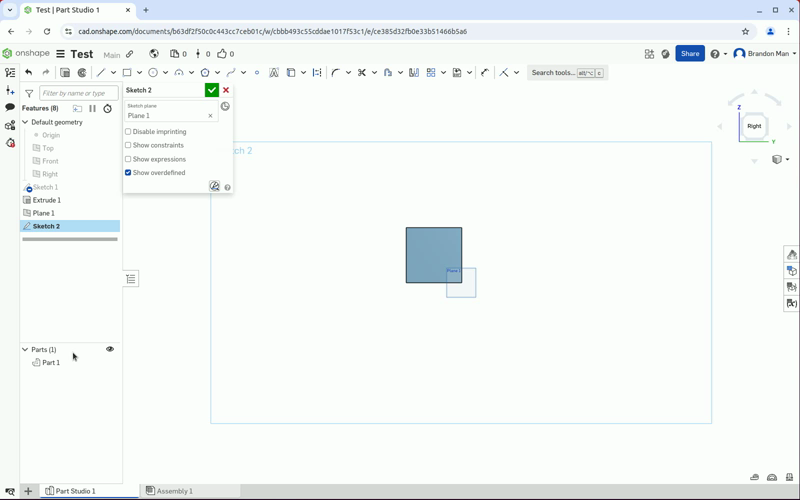
key(y)
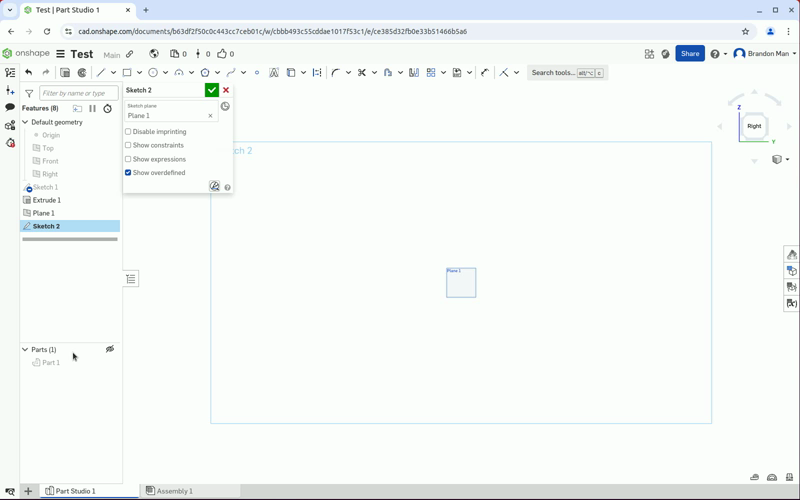
key(l)
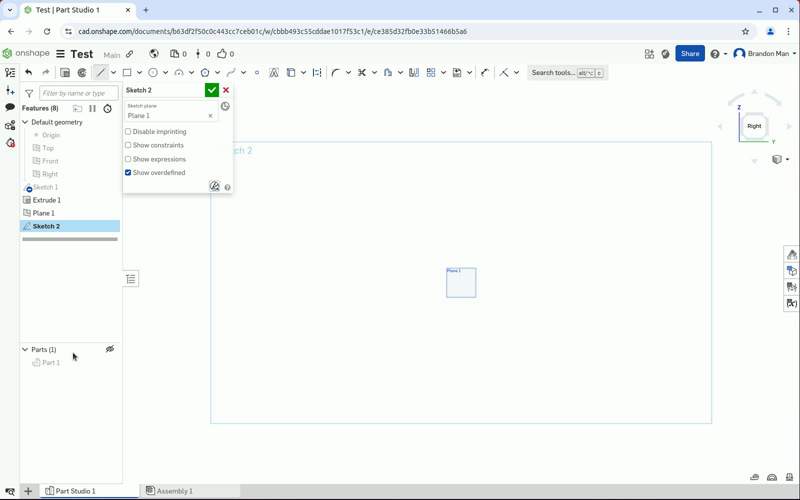
key_down(shift)
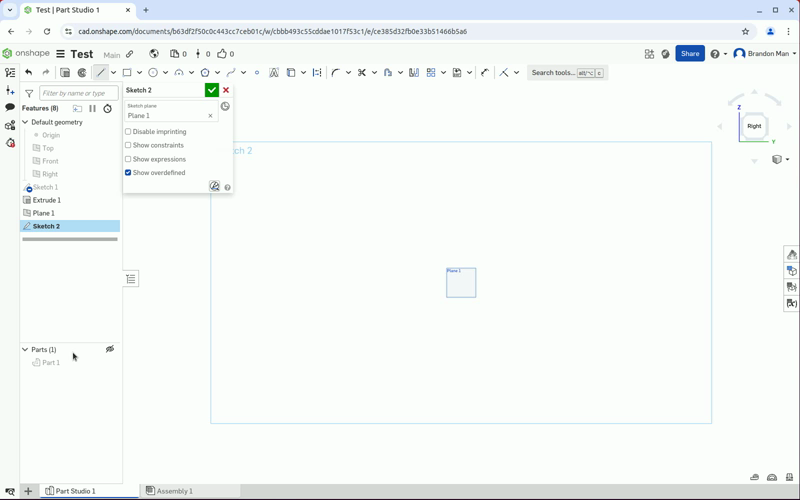
mouse_move(405, 282)
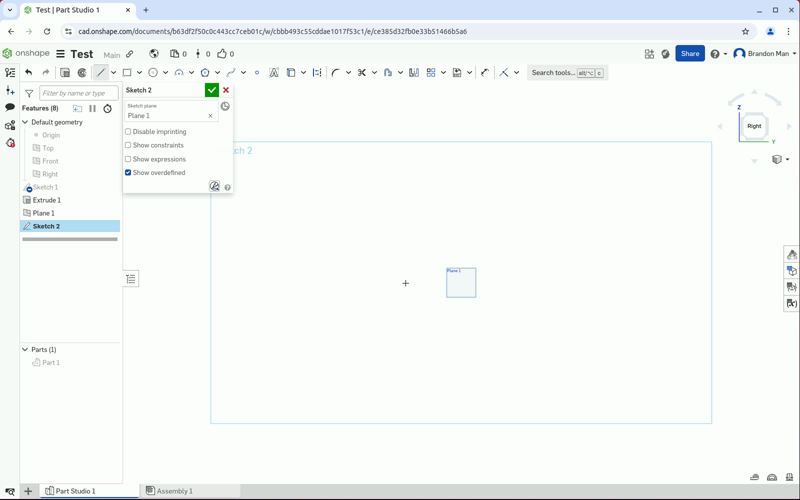
click(405, 282)
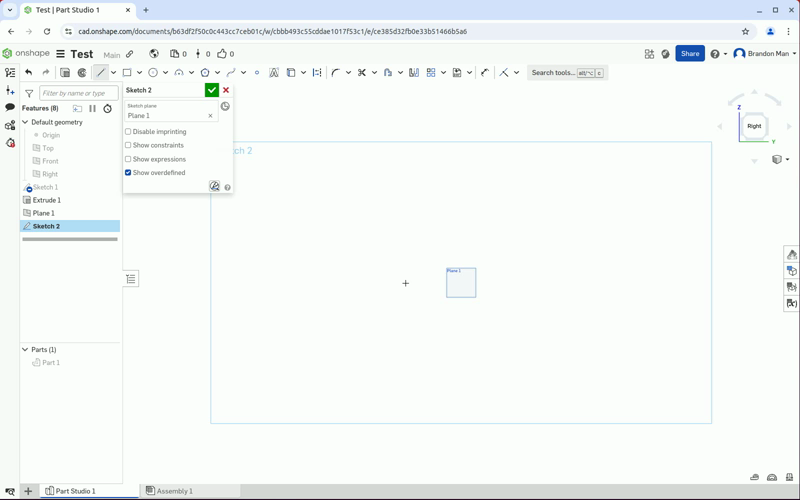
key_up(shift)
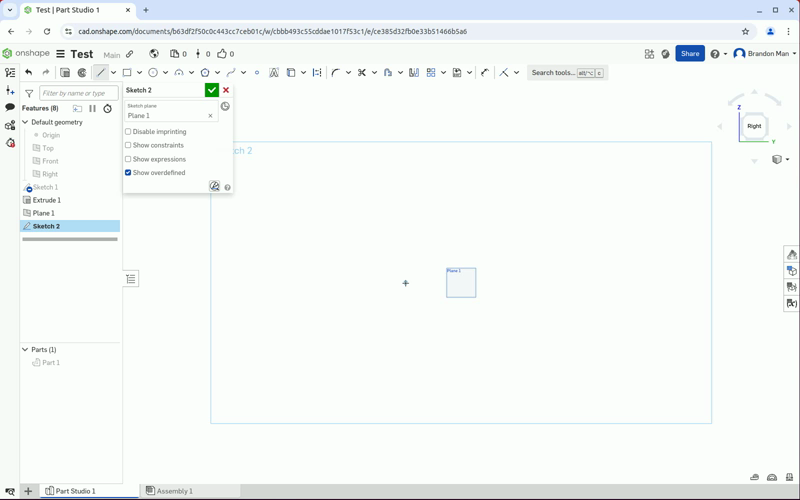
key_down(shift)
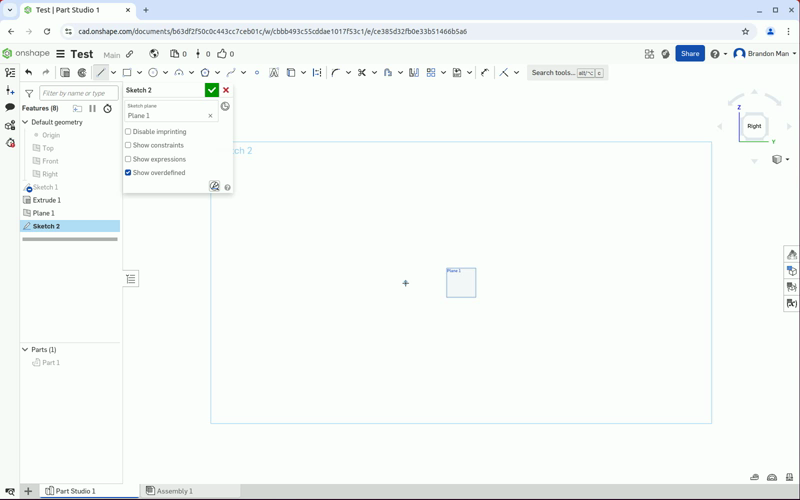
mouse_move(435, 282)
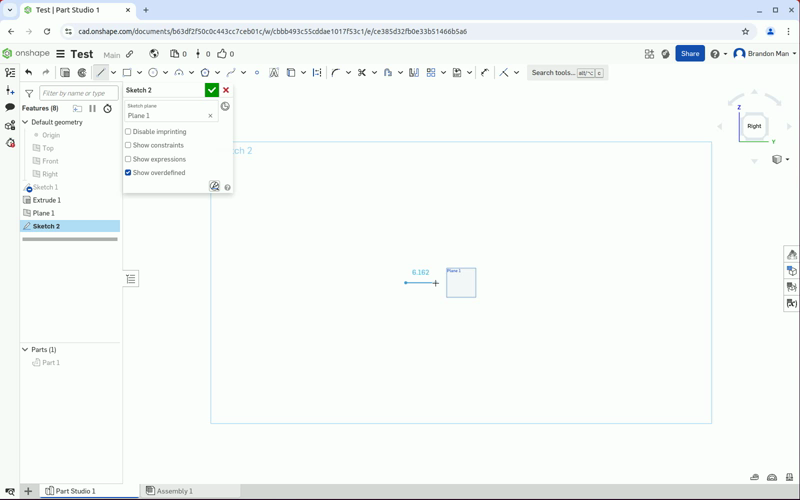
mouse_move(461, 282)
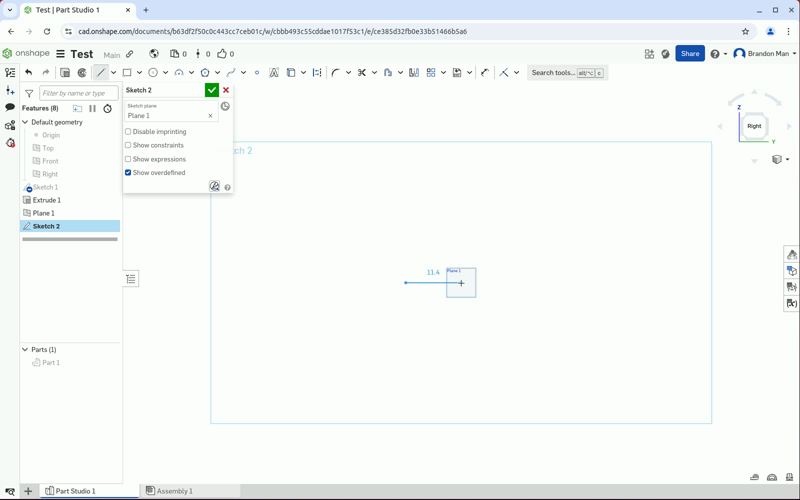
click(461, 282)
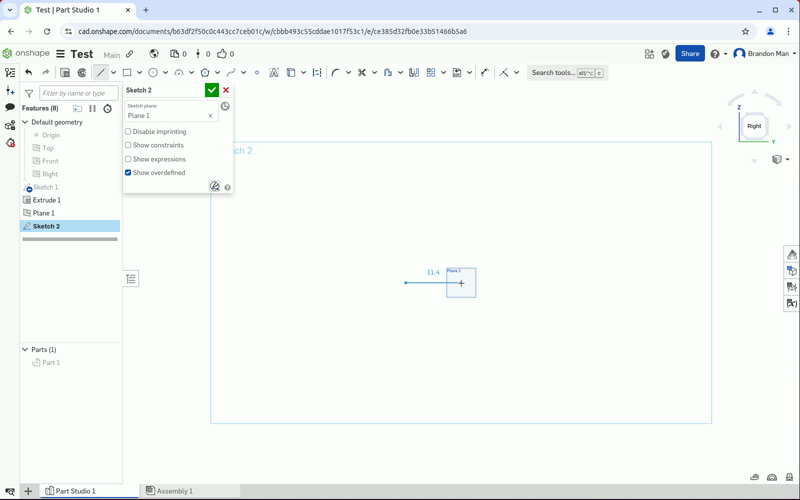
key_up(shift)
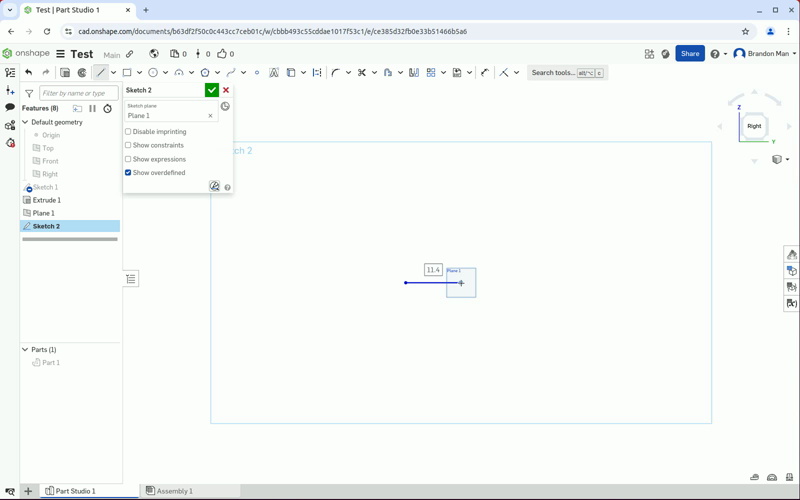
key_down(shift)
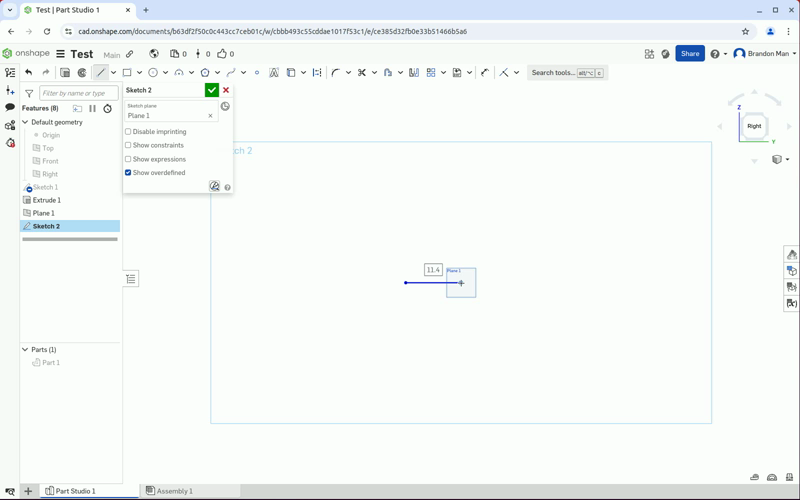
mouse_move(491, 282)
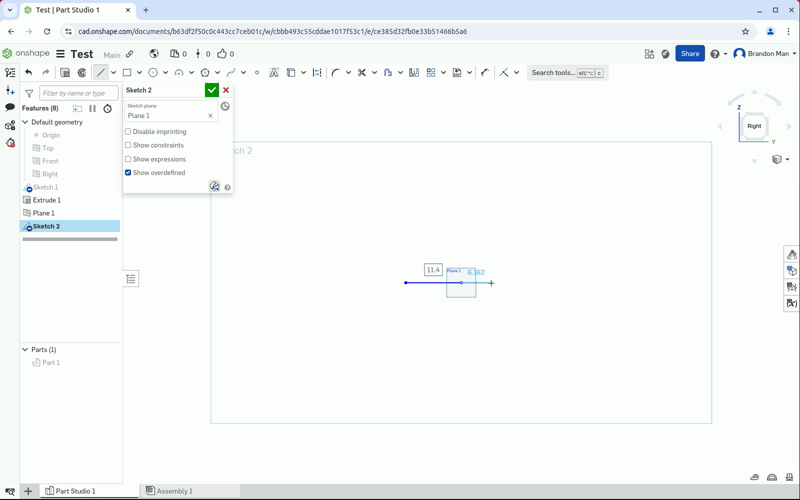
mouse_move(461, 276)
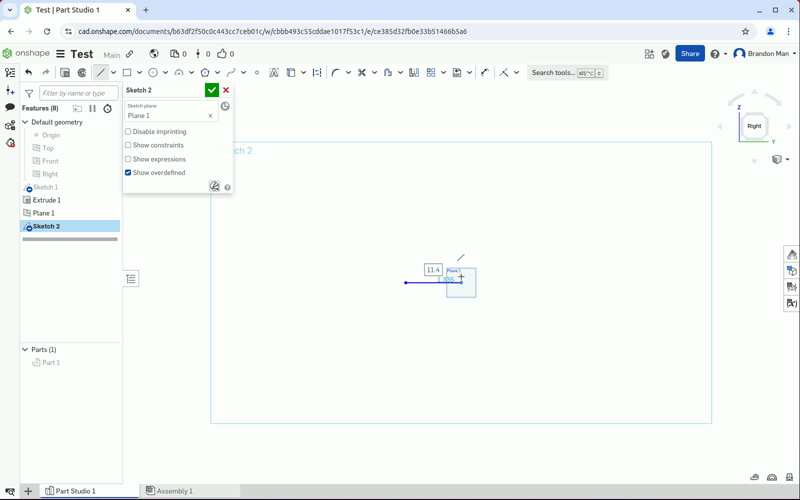
scroll(6)
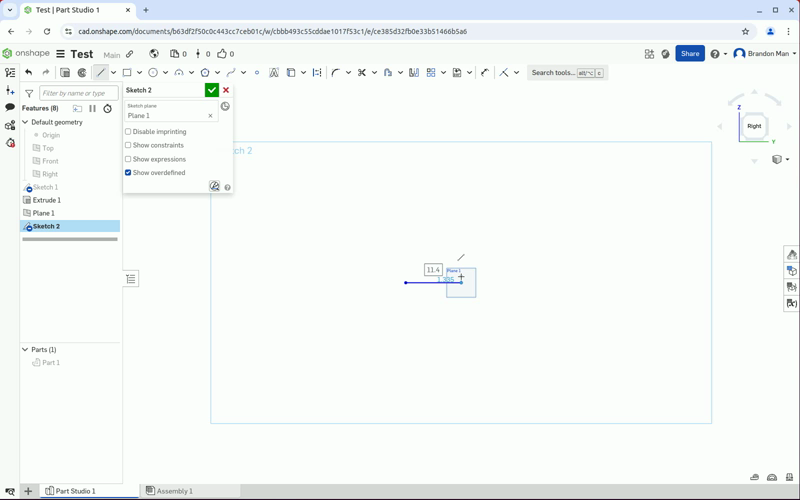
scroll(6)
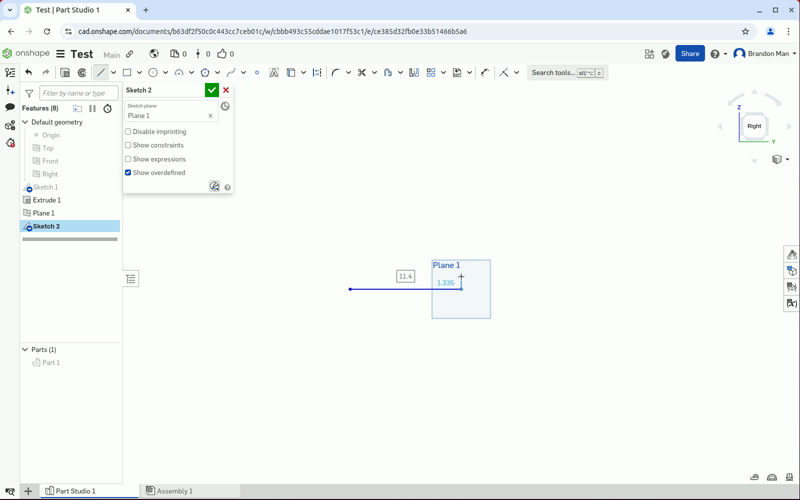
scroll(6)
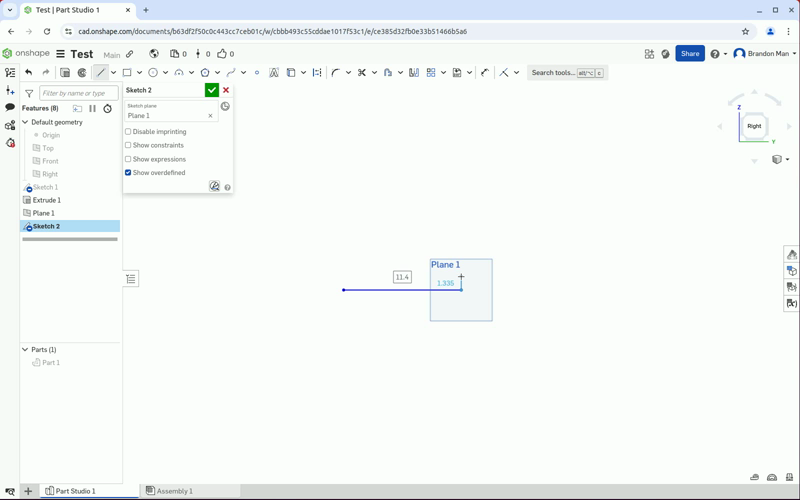
scroll(6)
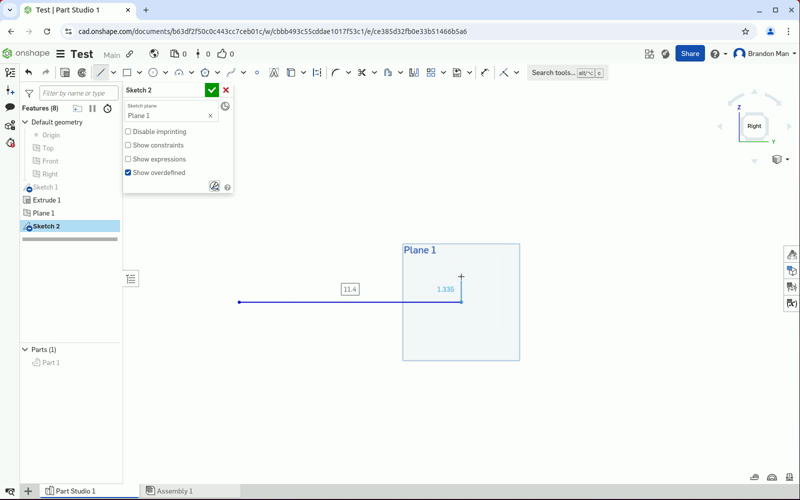
scroll(6)
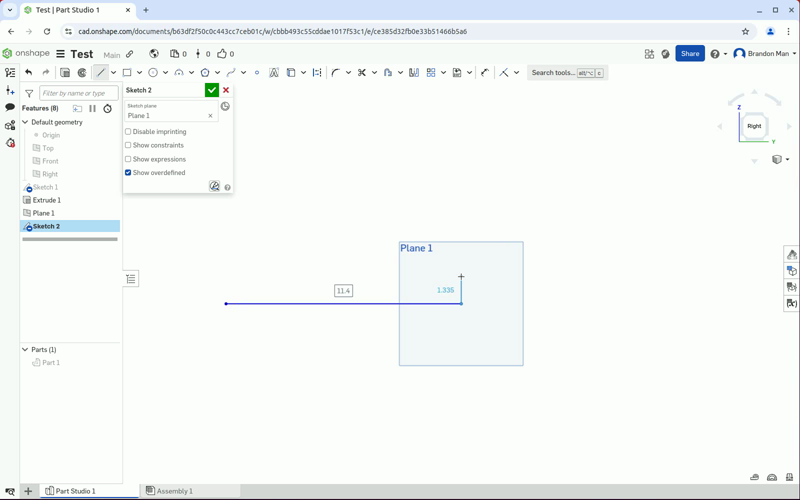
scroll(6)
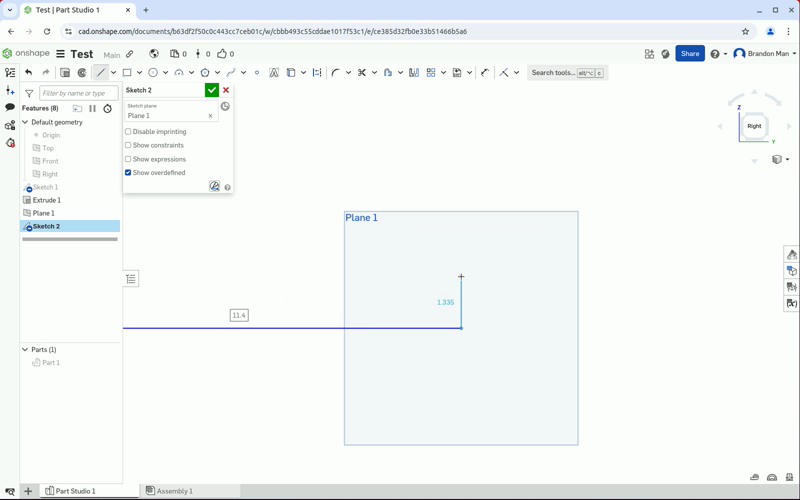
scroll(6)
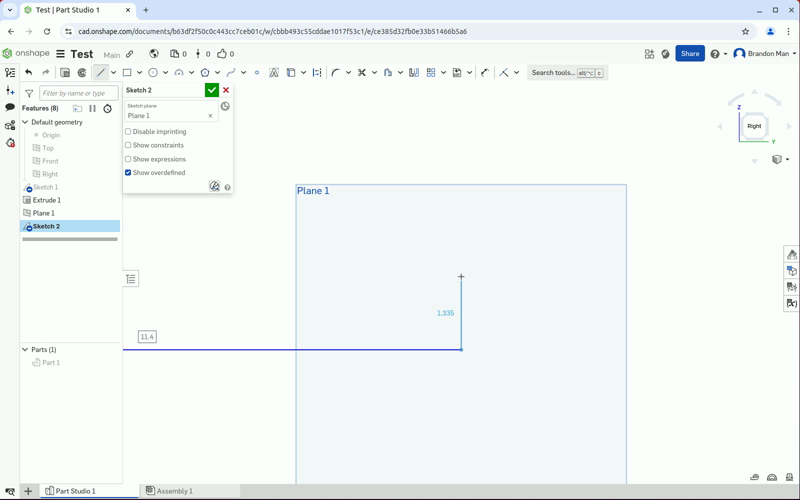
click(461, 276)
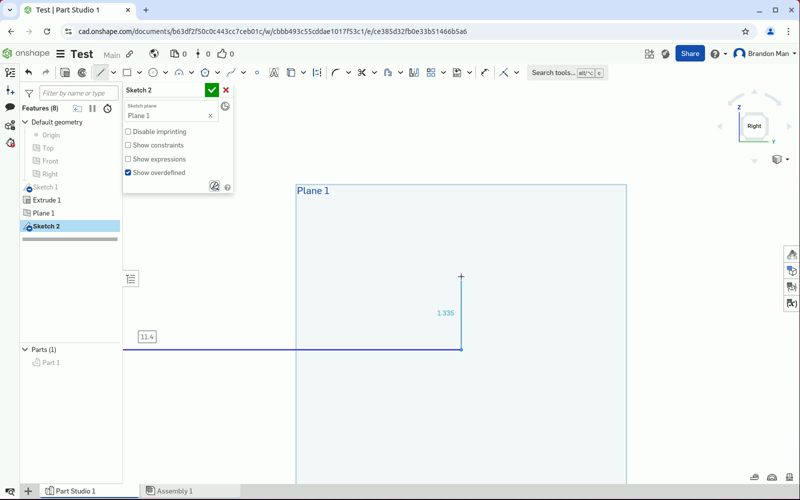
scroll(-6)
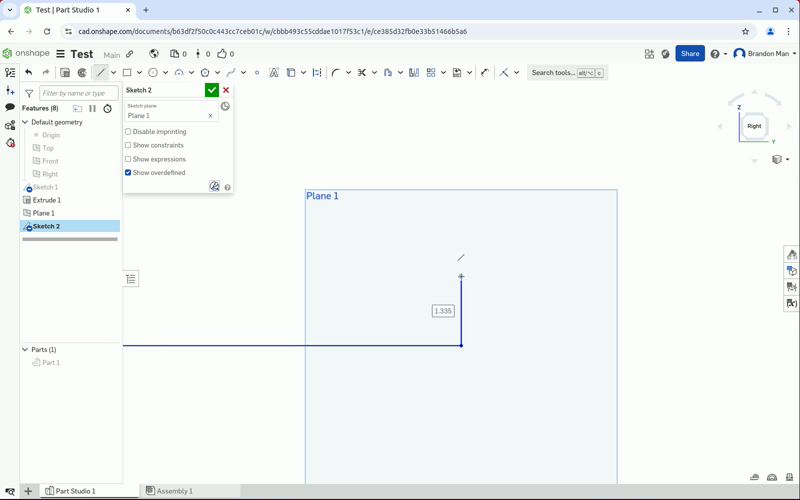
scroll(-6)
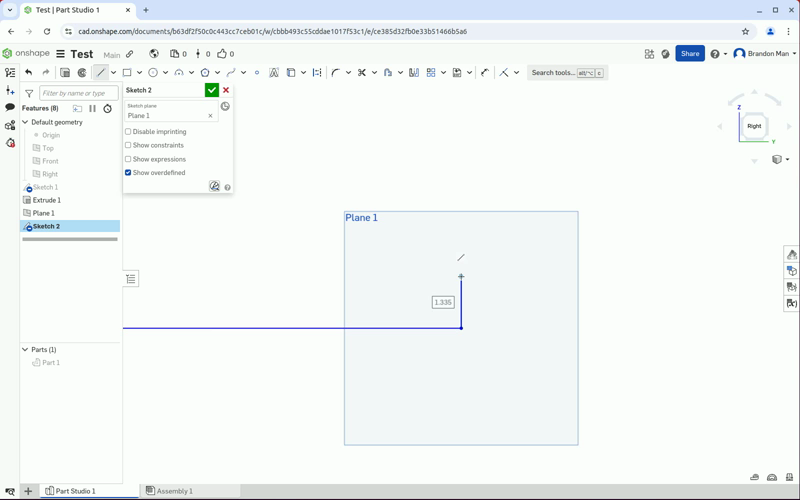
scroll(-6)
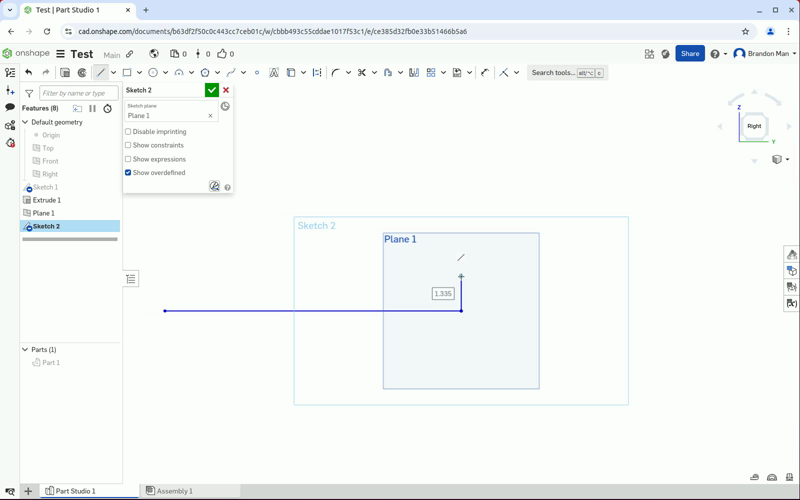
scroll(-6)
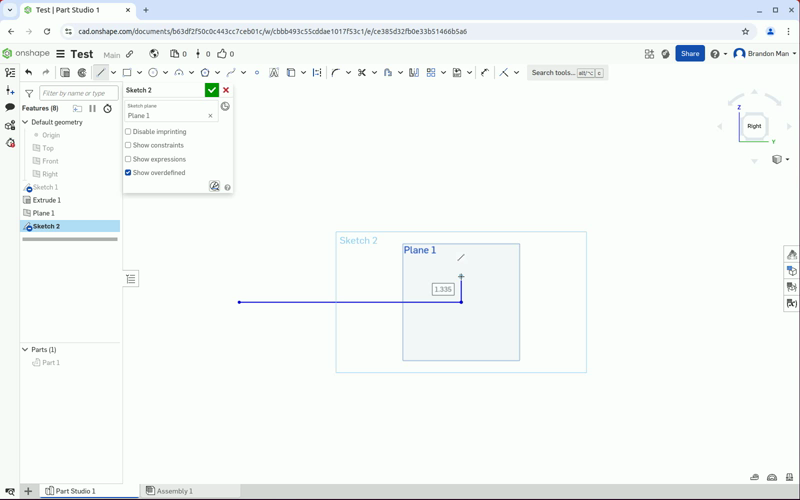
scroll(-6)
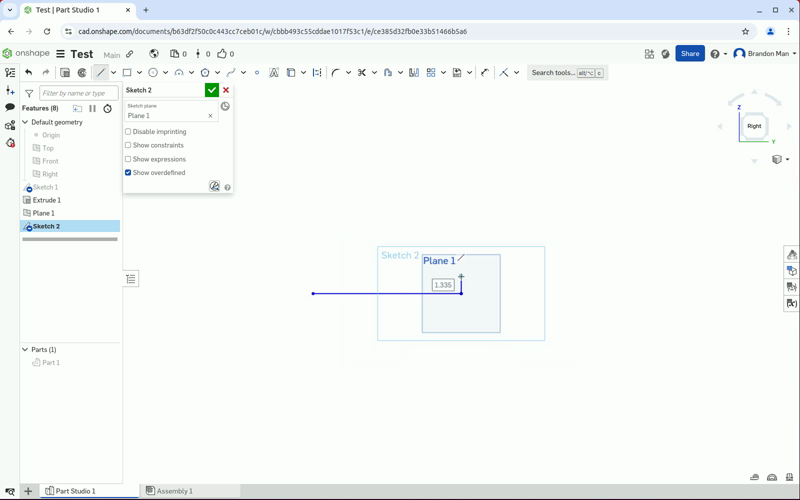
scroll(-6)
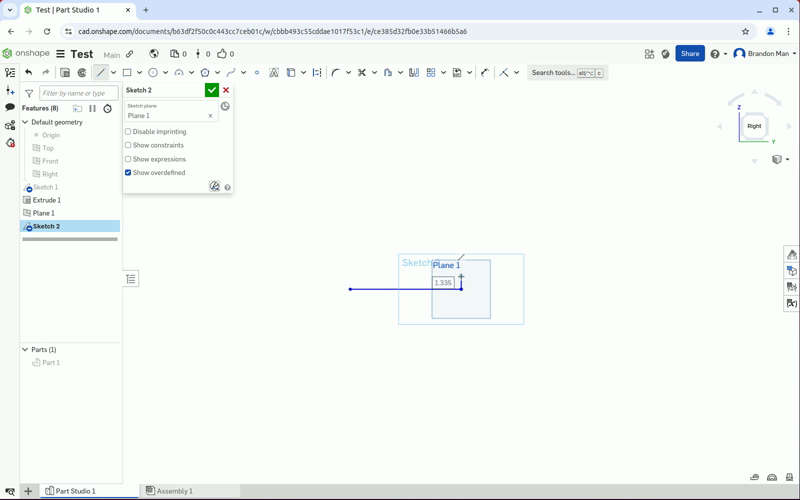
scroll(-6)
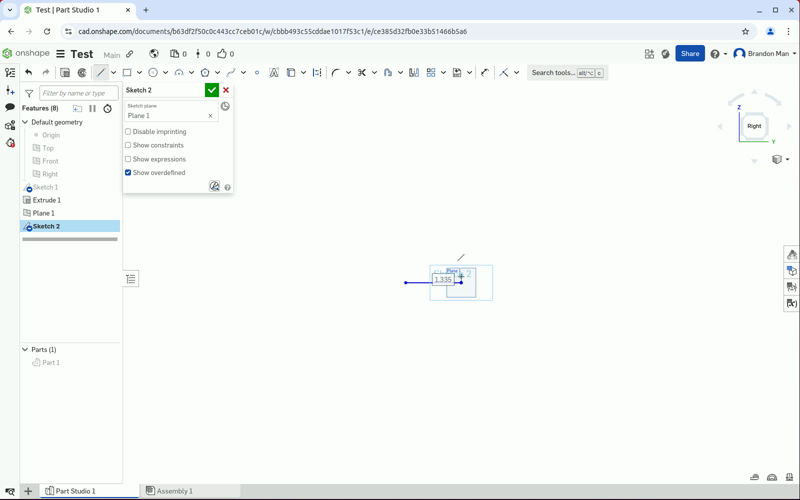
key_up(shift)
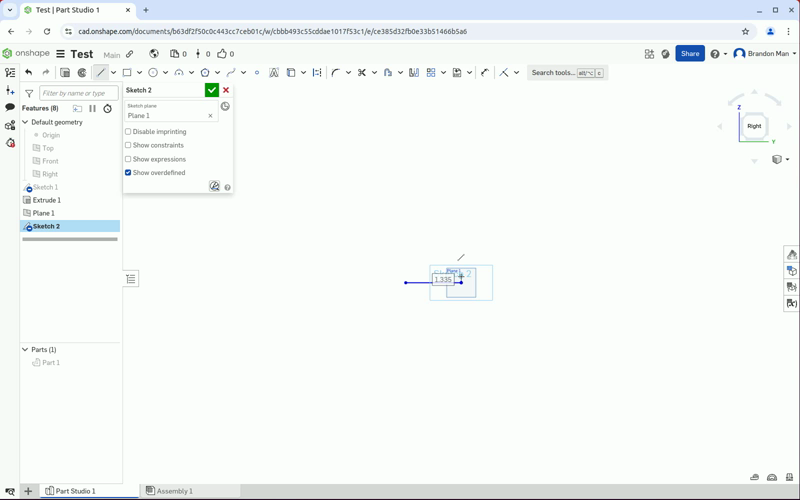
key_down(shift)
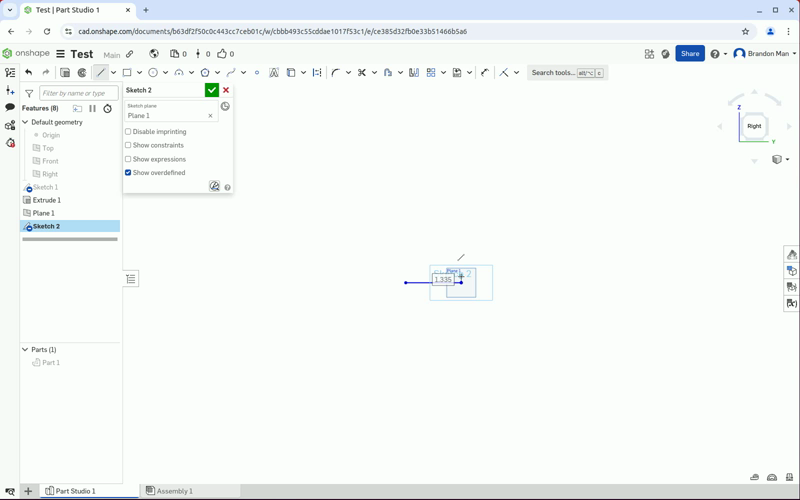
mouse_move(491, 276)
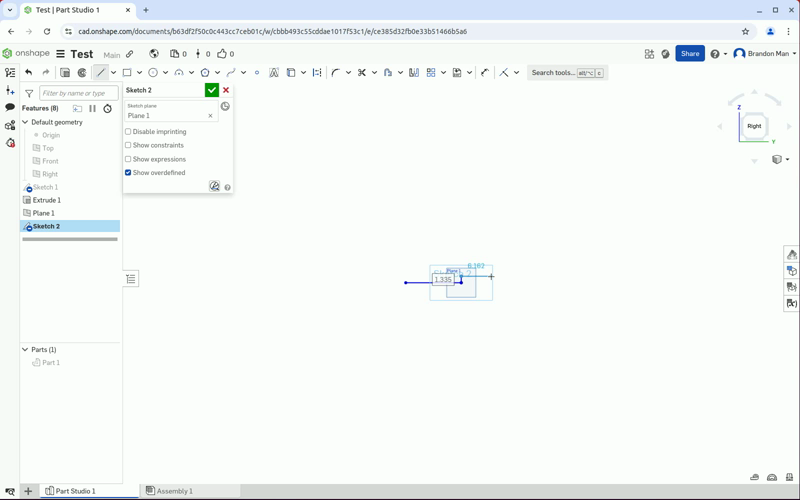
mouse_move(405, 276)
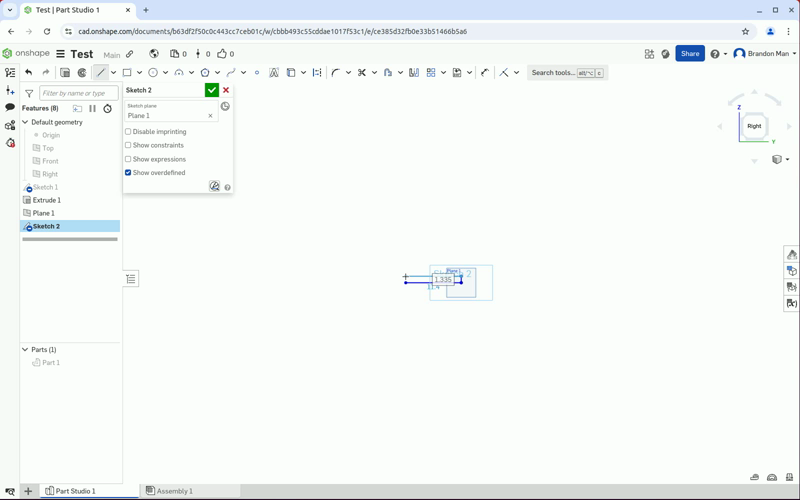
click(405, 276)
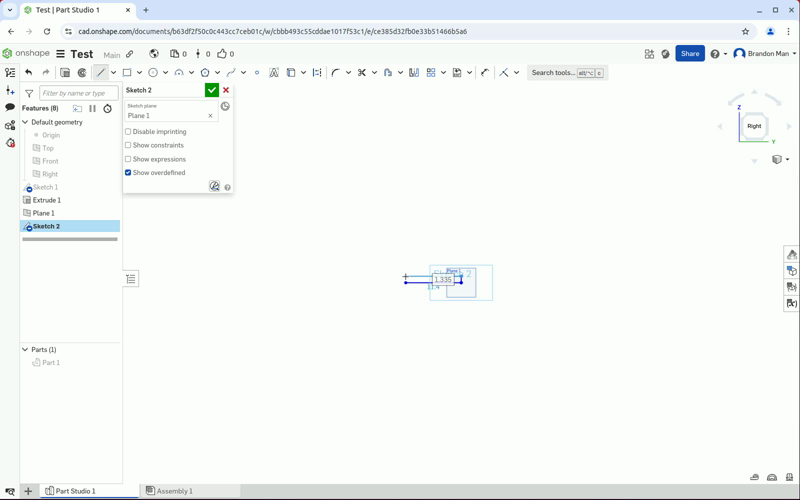
key_up(shift)
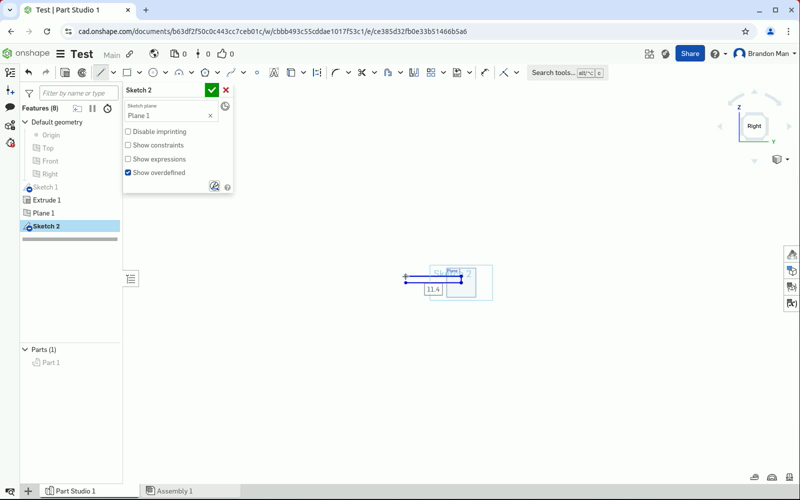
mouse_move(435, 276)
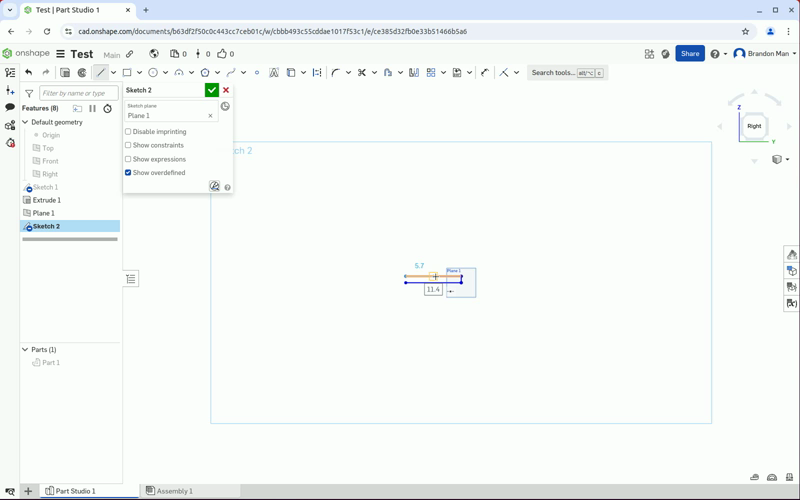
key_down(shift)
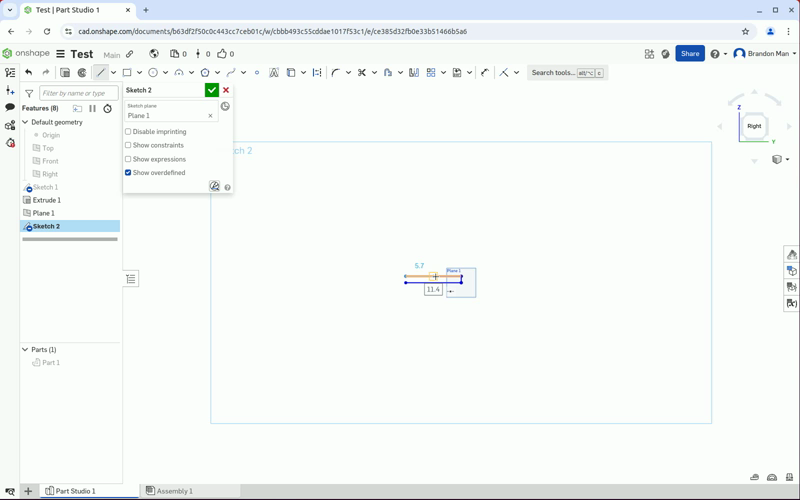
mouse_move(405, 282)
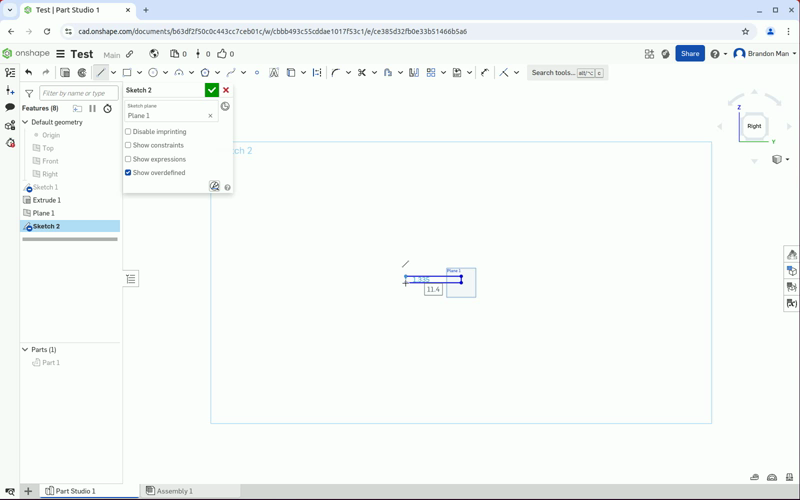
scroll(6)
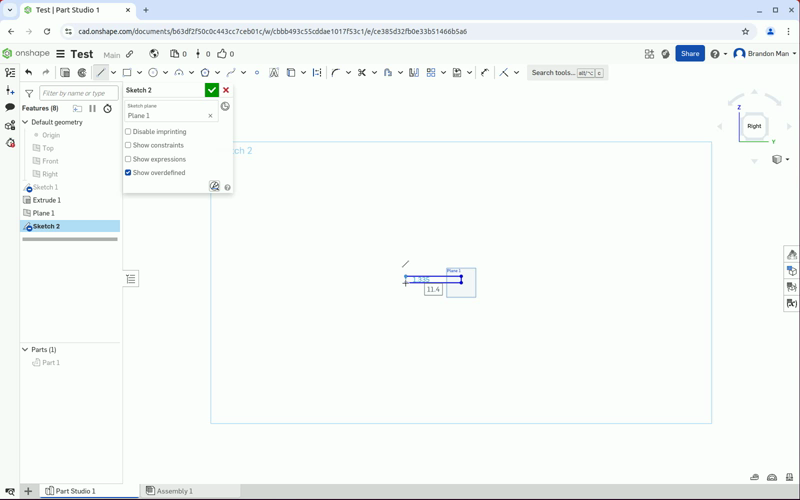
scroll(6)
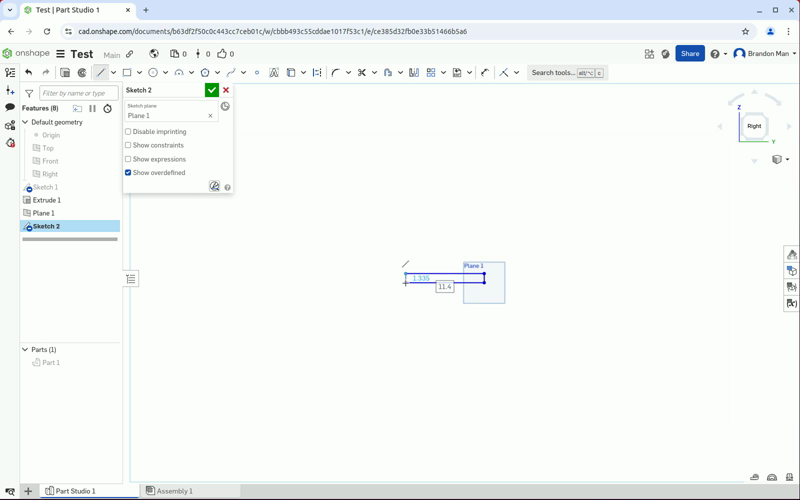
scroll(6)
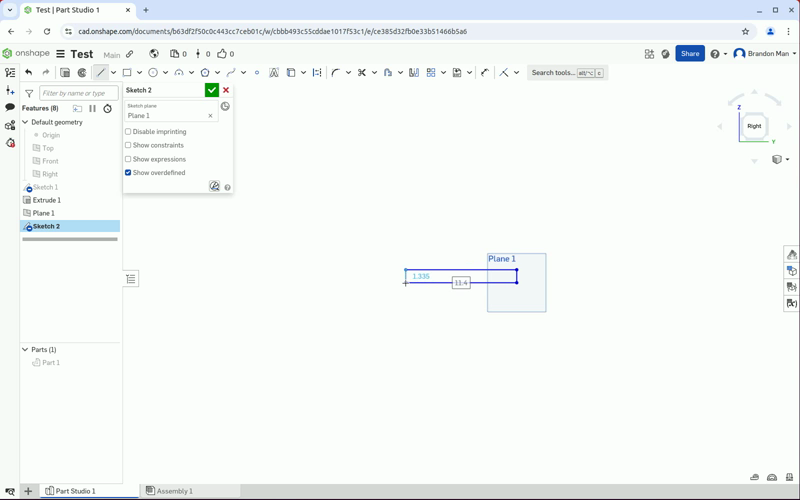
scroll(6)
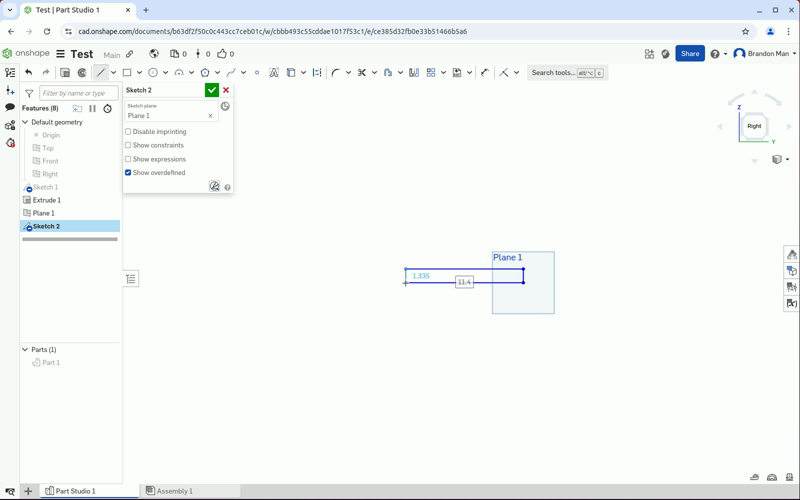
scroll(6)
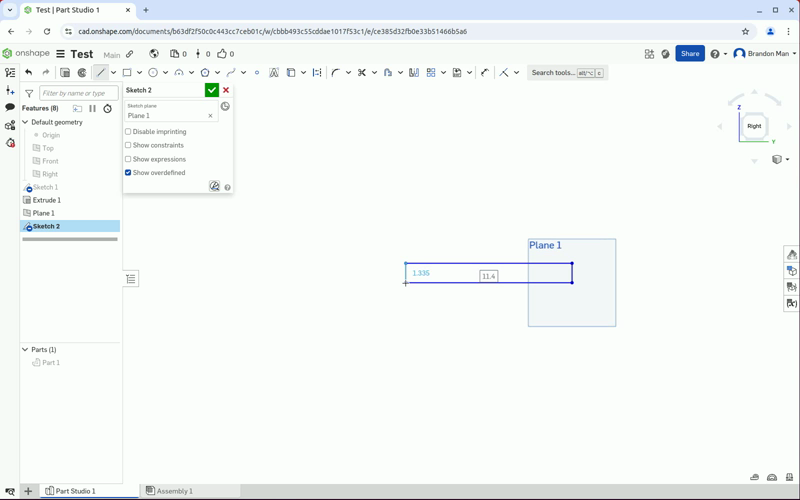
scroll(6)
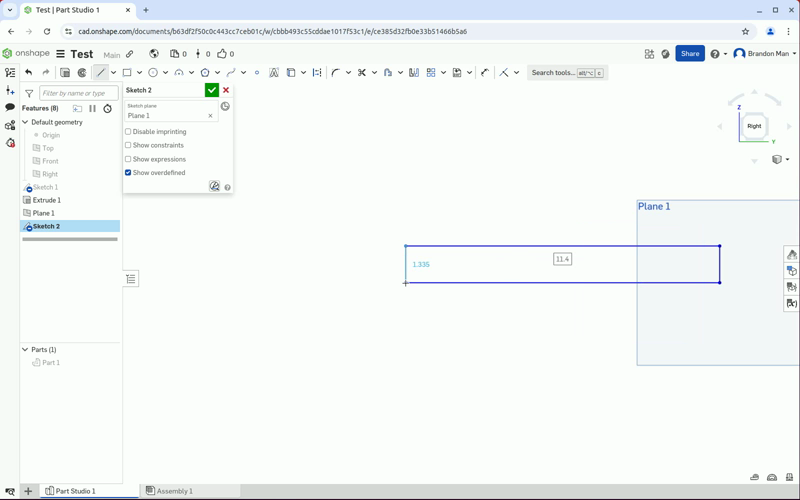
scroll(6)
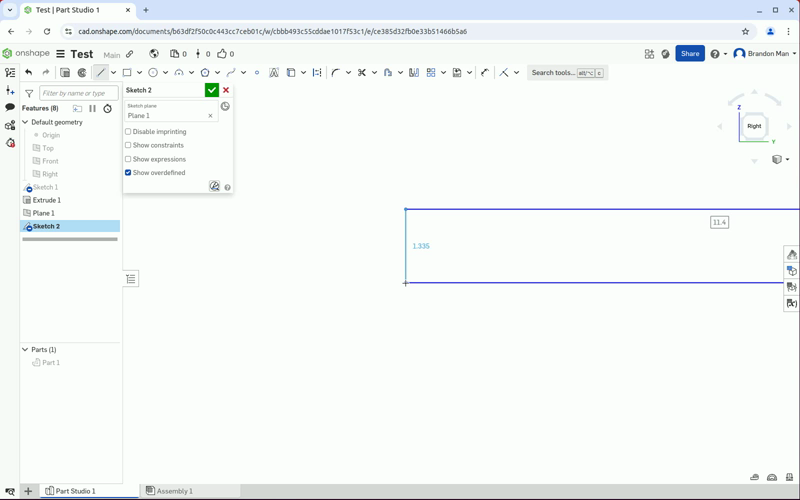
key_up(shift)
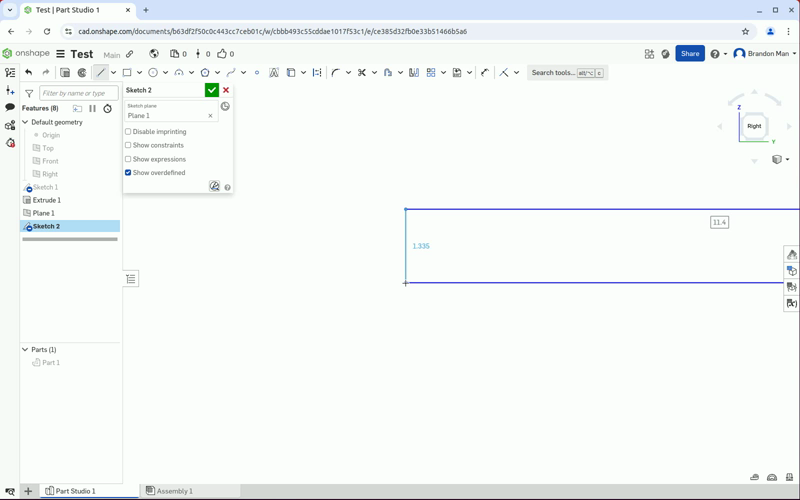
click(405, 282)
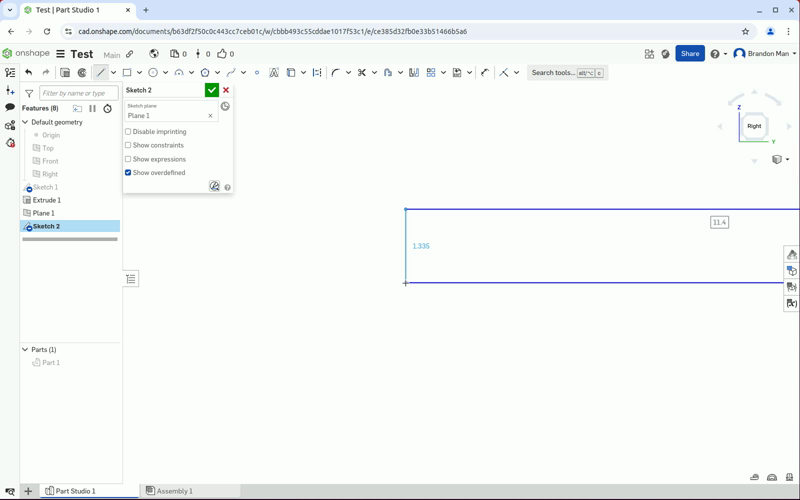
scroll(-6)
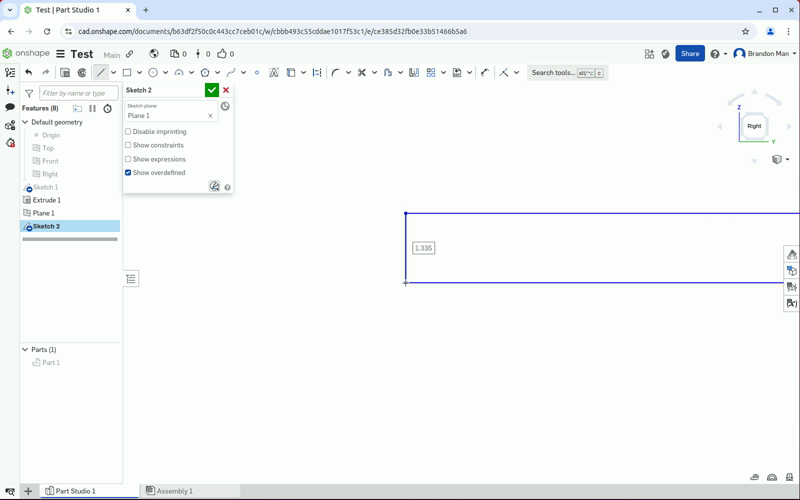
scroll(-6)
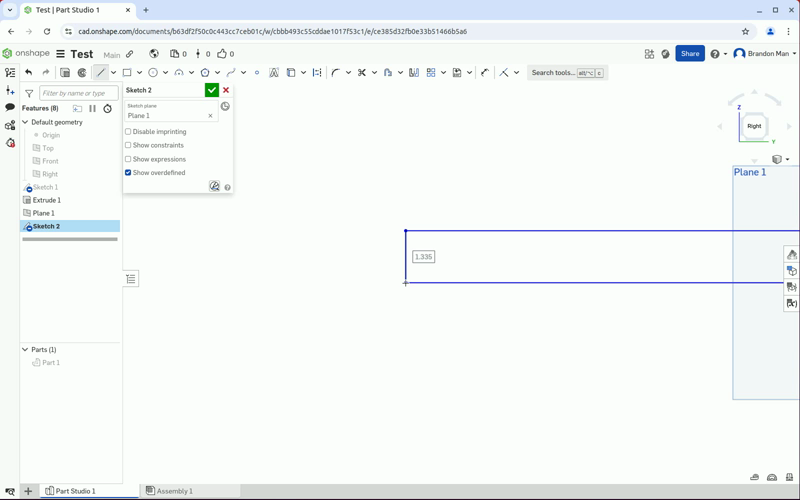
scroll(-6)
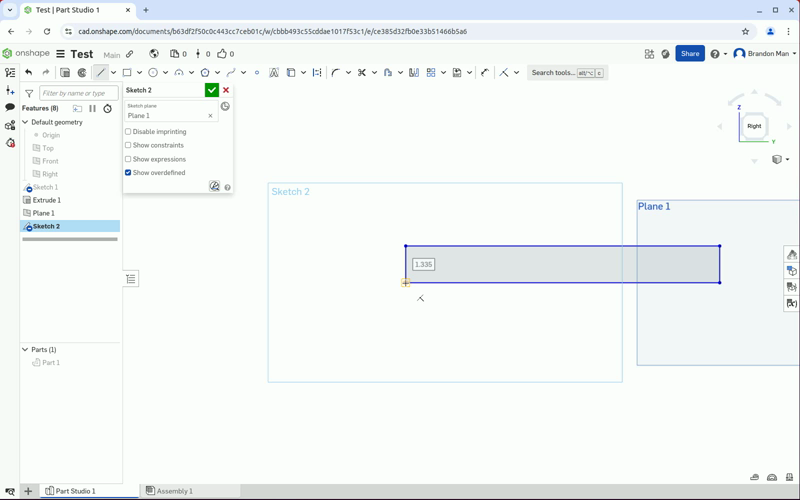
scroll(-6)
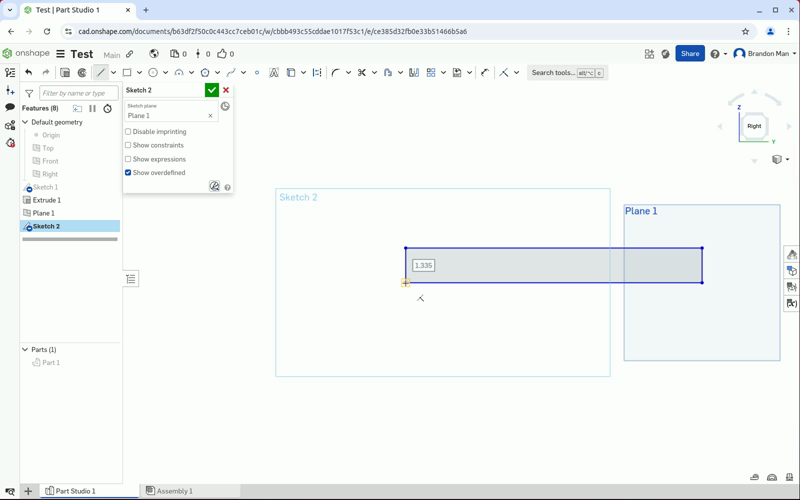
scroll(-6)
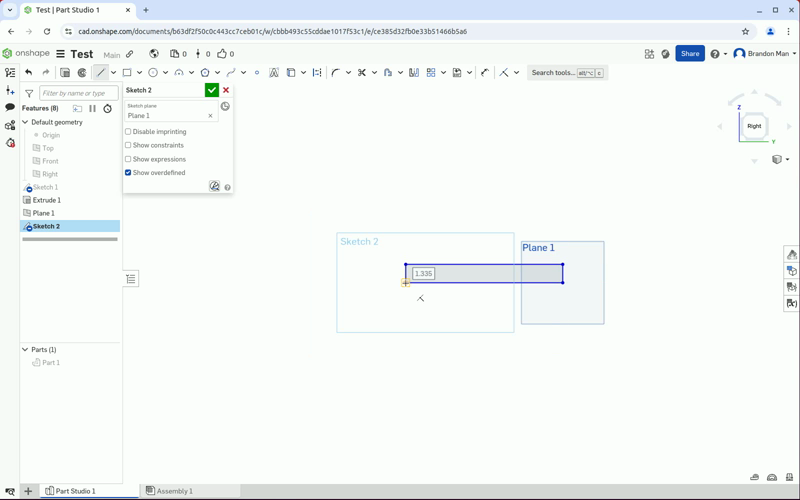
scroll(-6)
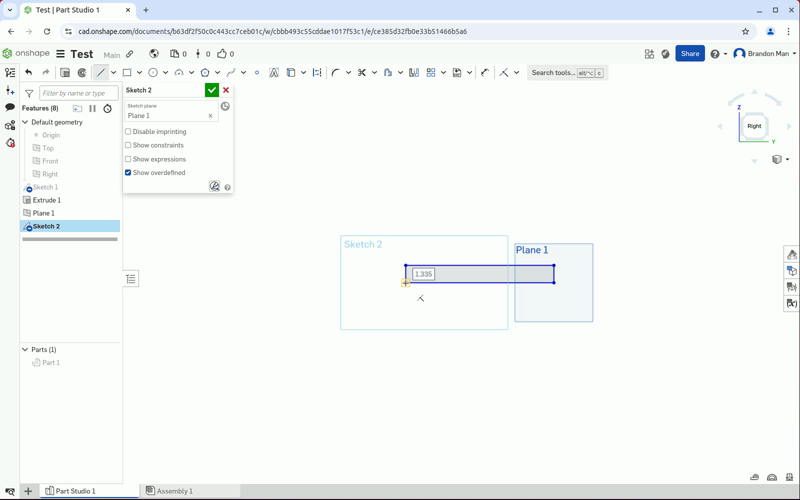
scroll(-6)
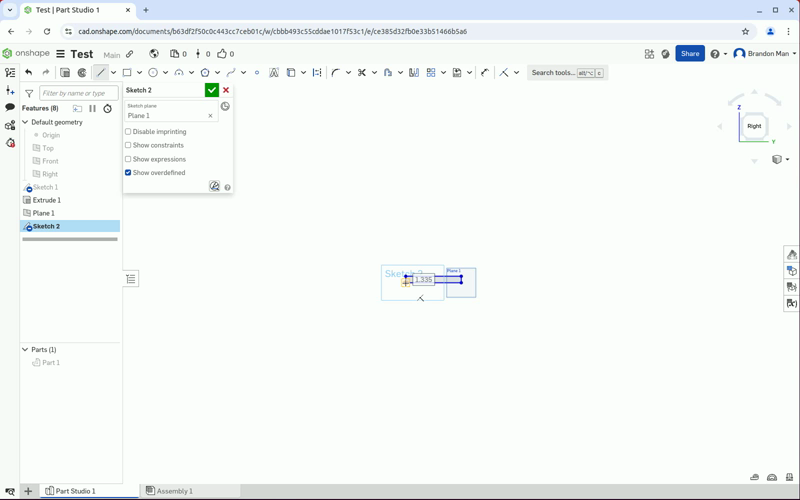
key(esc)
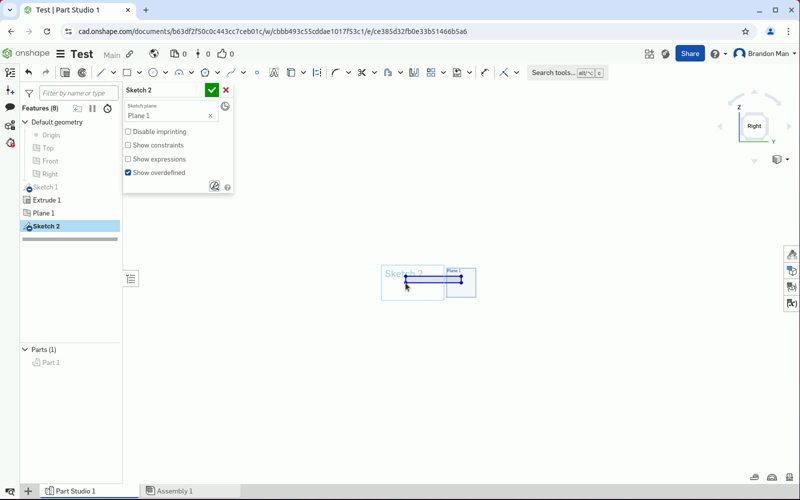
mouse_move(435, 277)
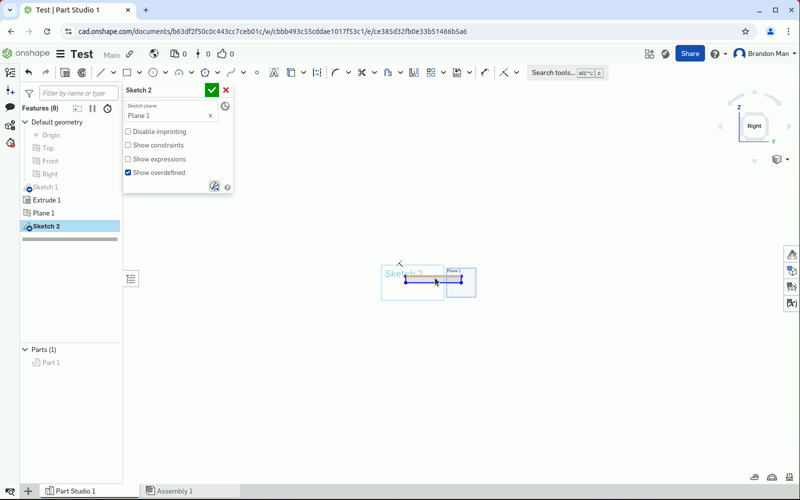
scroll(6)
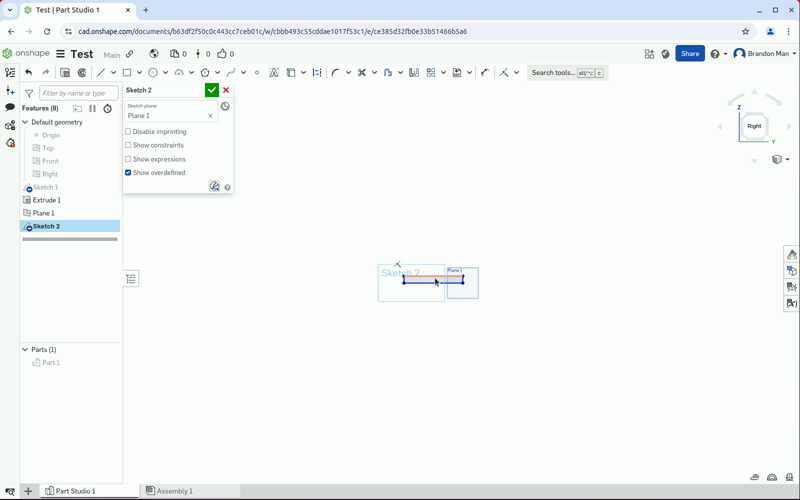
scroll(6)
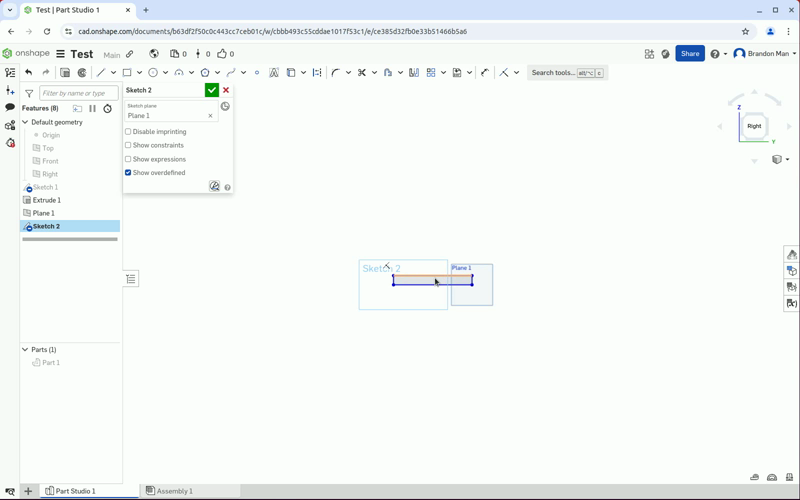
scroll(6)
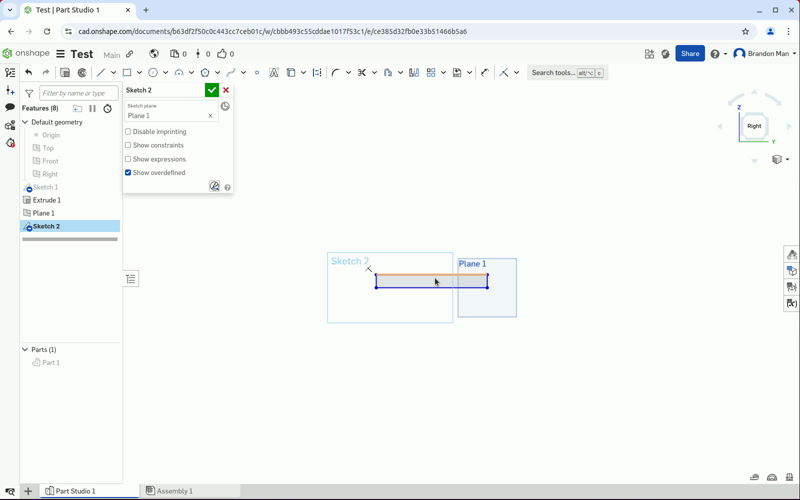
scroll(6)
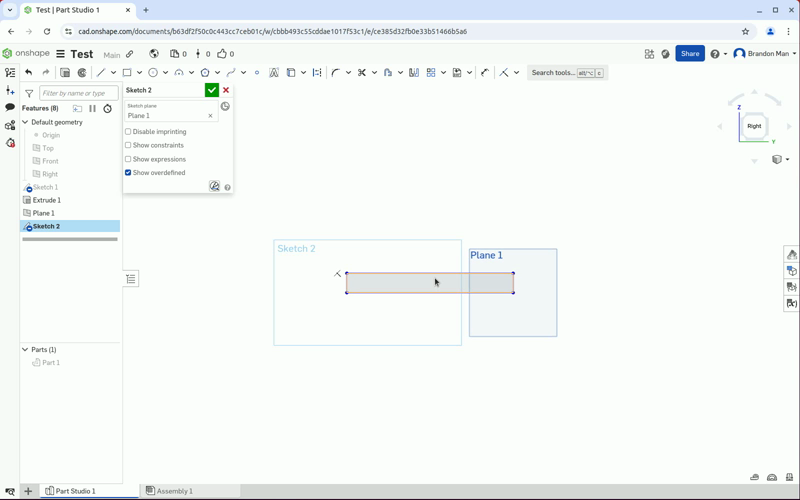
scroll(6)
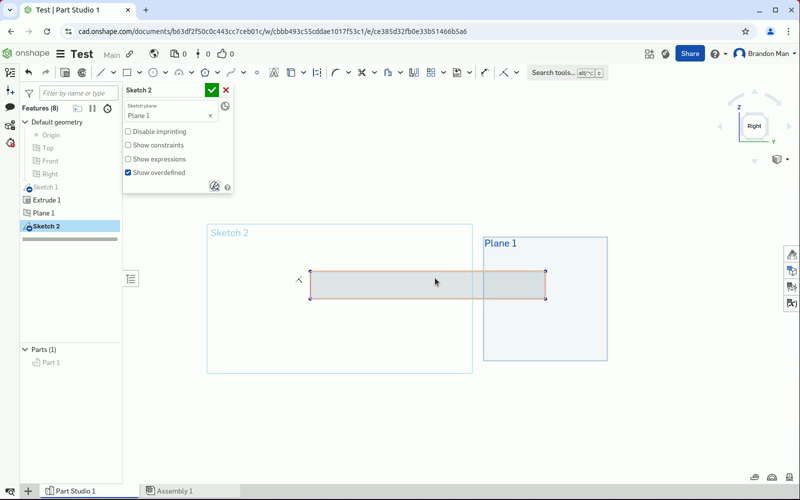
scroll(6)
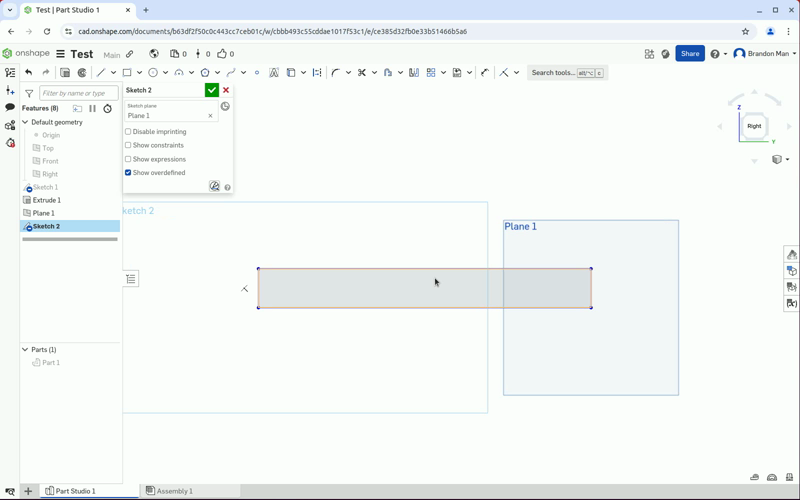
scroll(6)
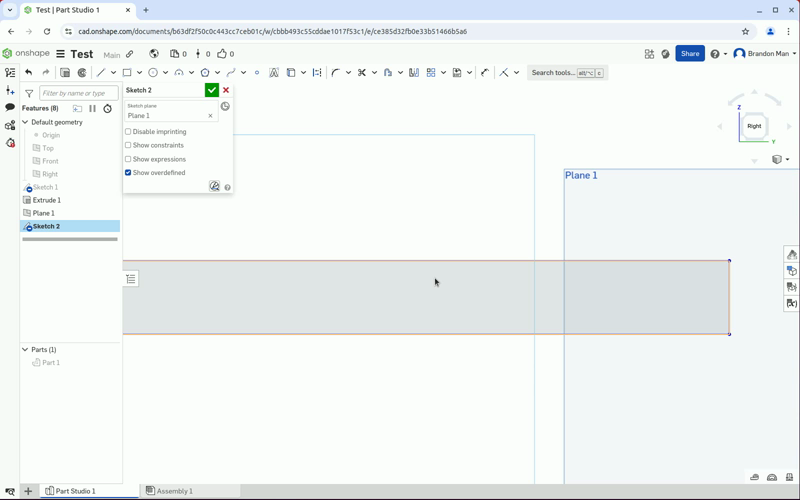
click(435, 277)
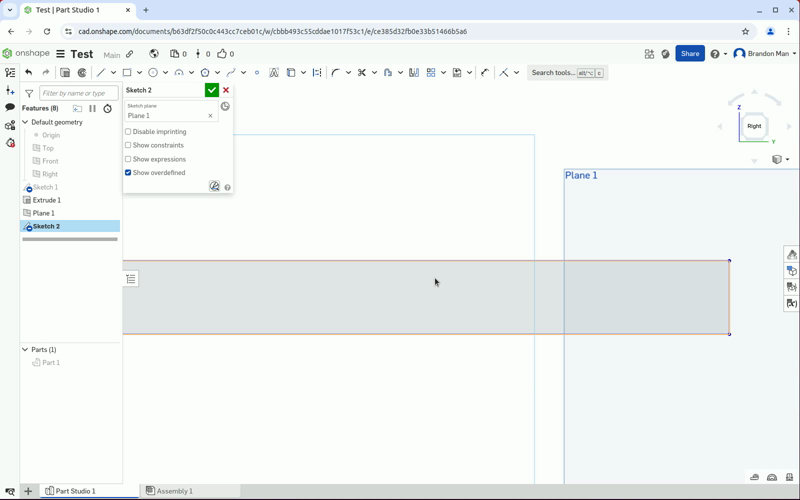
scroll(-6)
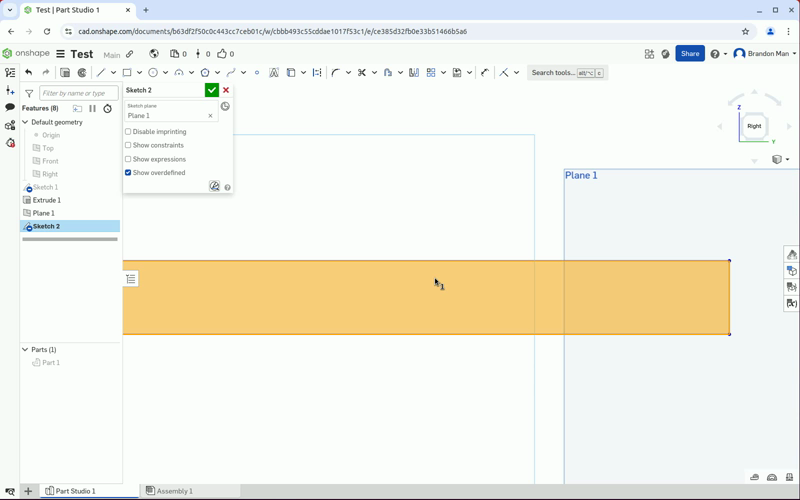
scroll(-6)
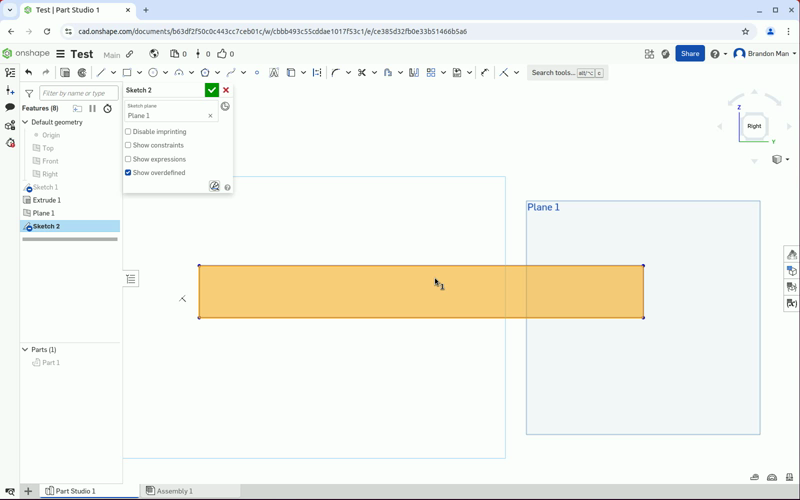
scroll(-6)
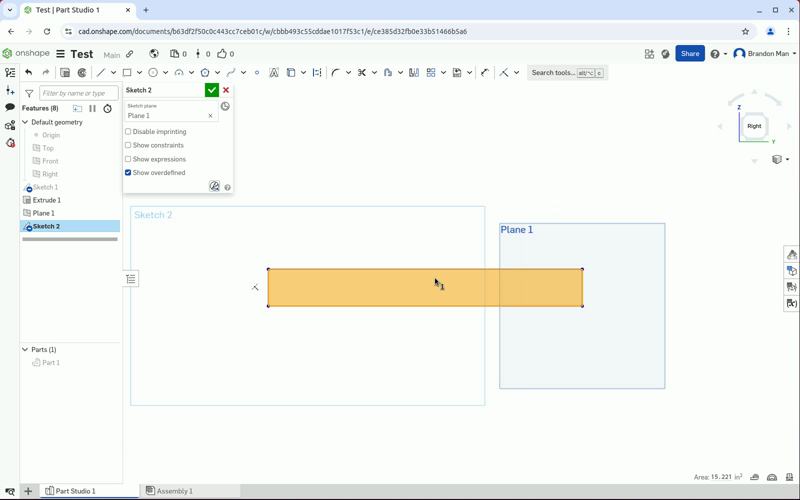
scroll(-6)
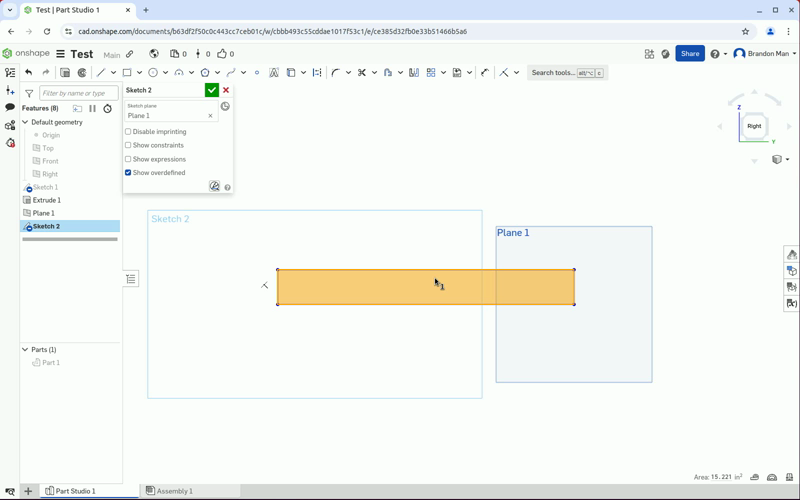
scroll(-6)
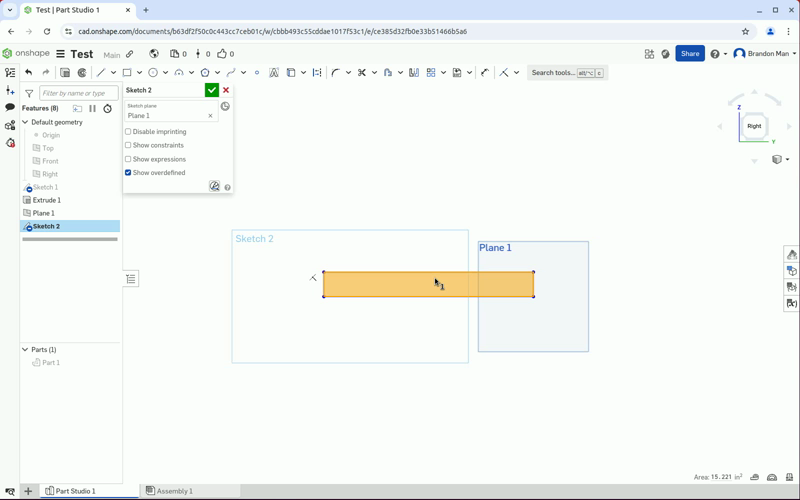
scroll(-6)
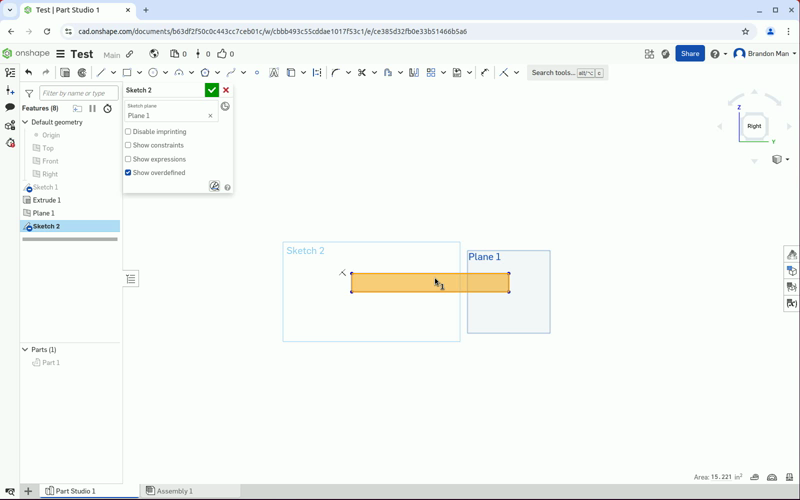
scroll(-6)
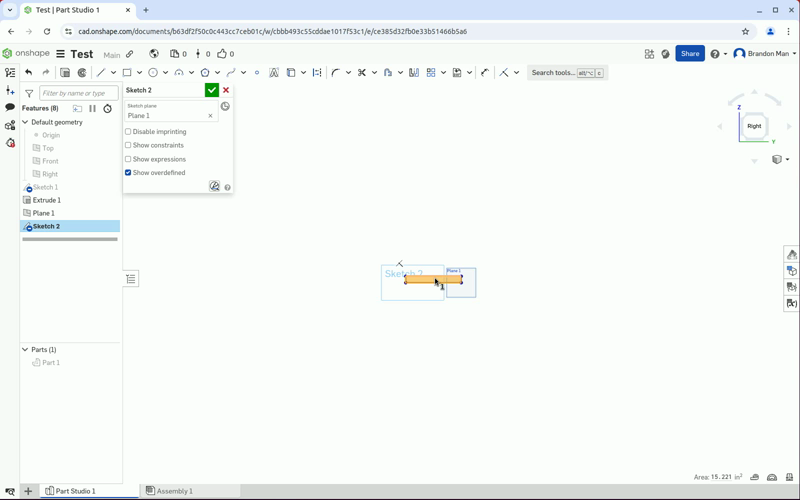
mouse_move(73, 352)
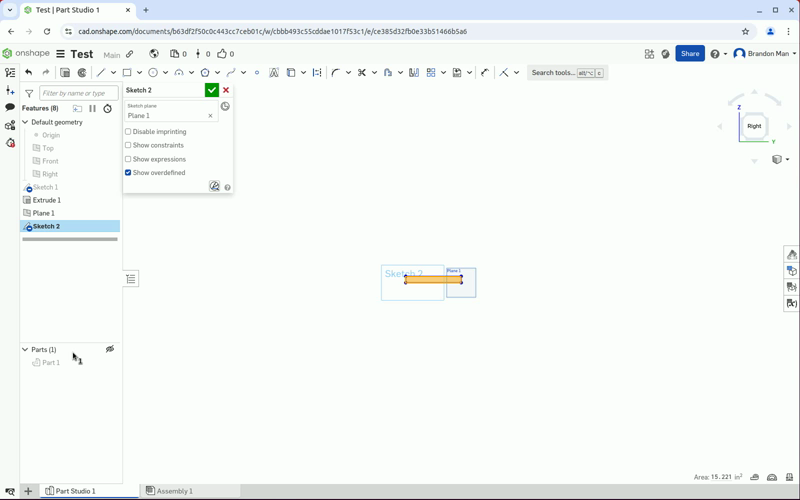
key(shift+y)
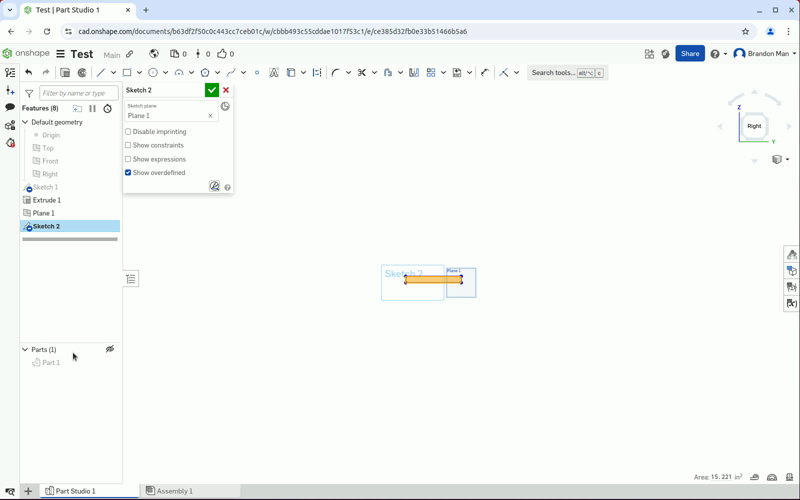
key(shift+e)
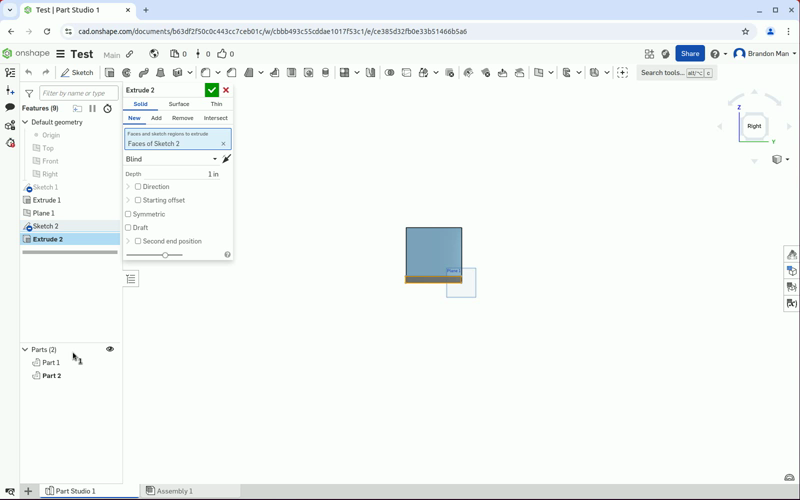
mouse_move(143, 106)
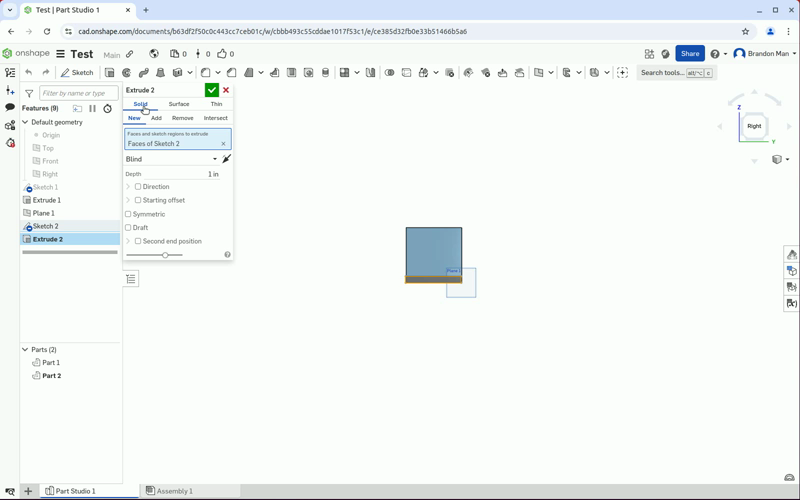
click(143, 106)
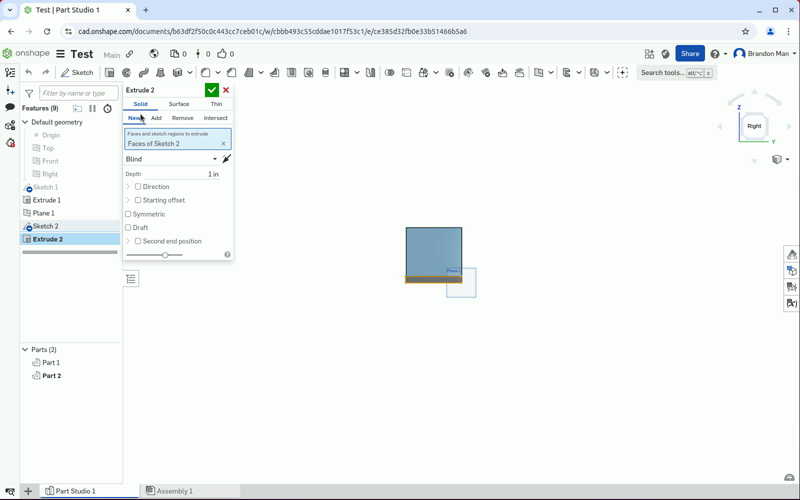
mouse_move(137, 120)
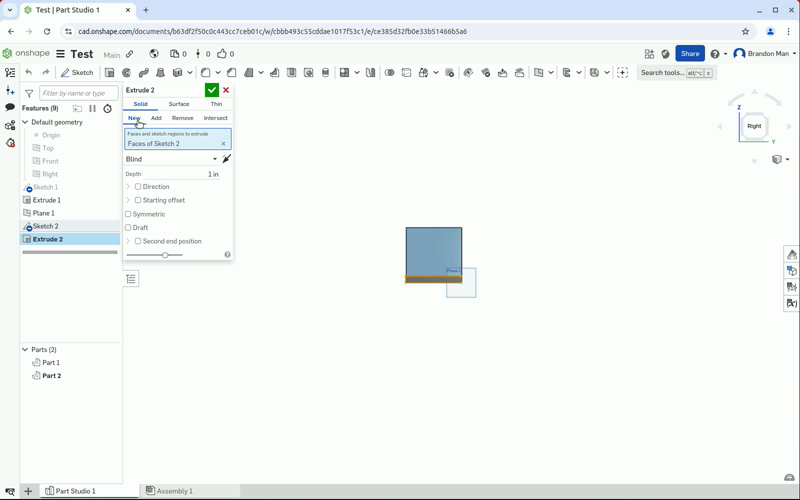
click(137, 120)
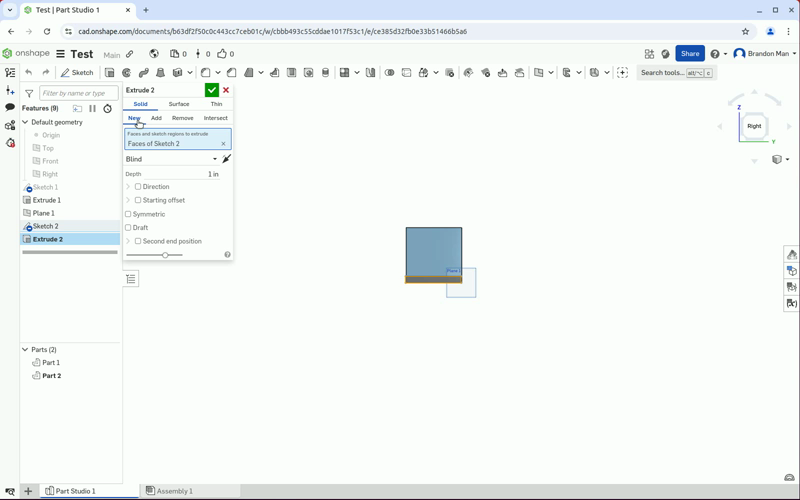
key(tab, 4)
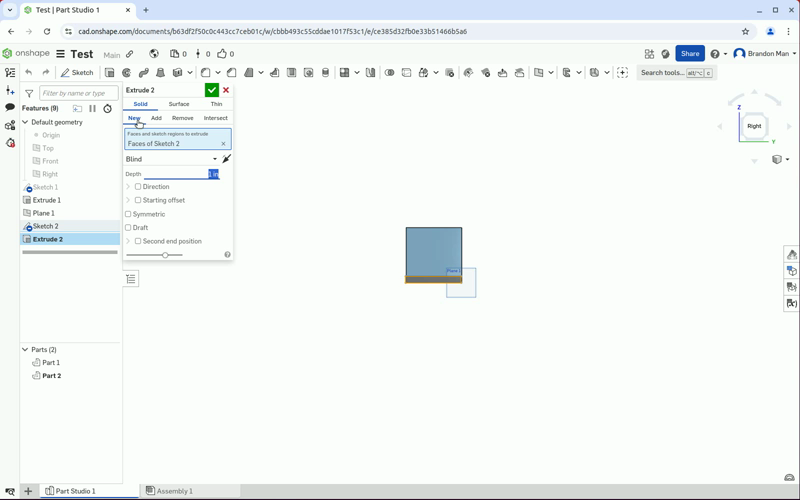
text(20.942)
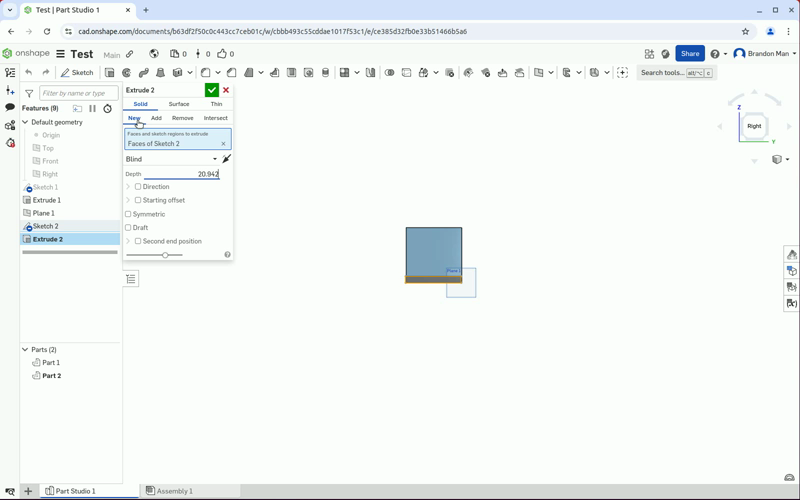
key(enter)
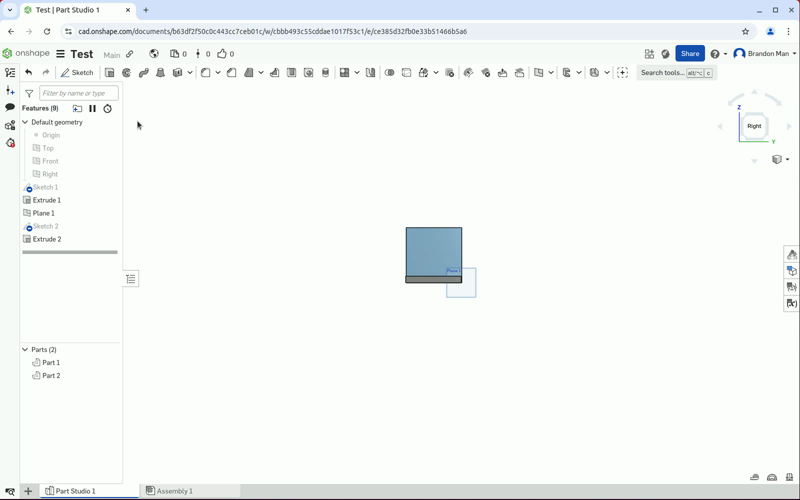
key(shift+h)
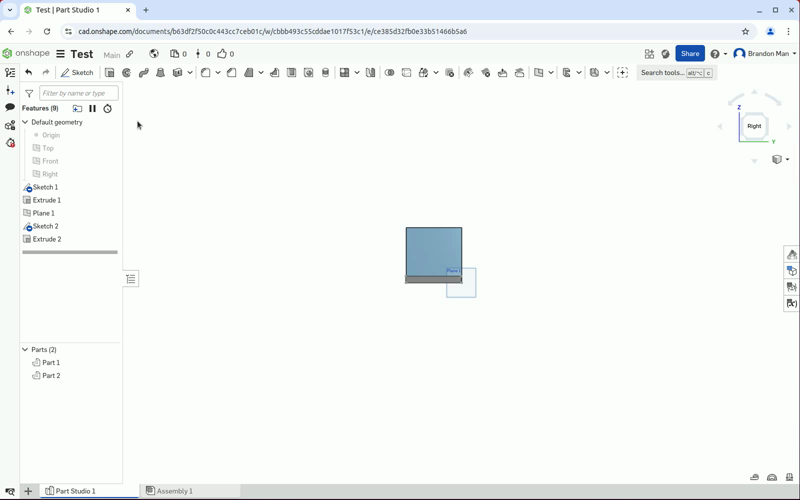
key(shift+h)
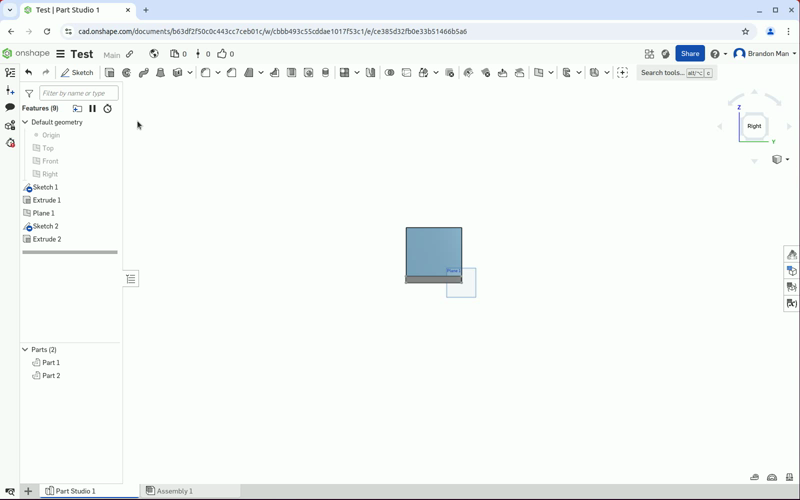
key(shift+7)
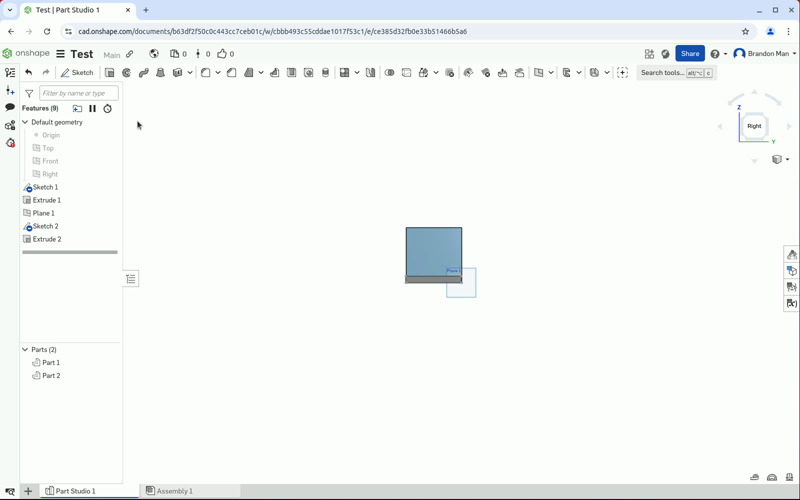
key(right, 2)
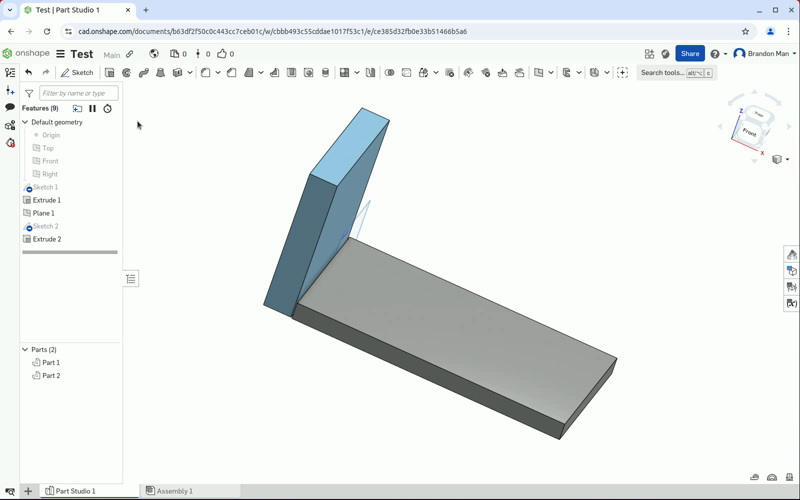
key(down, 2)
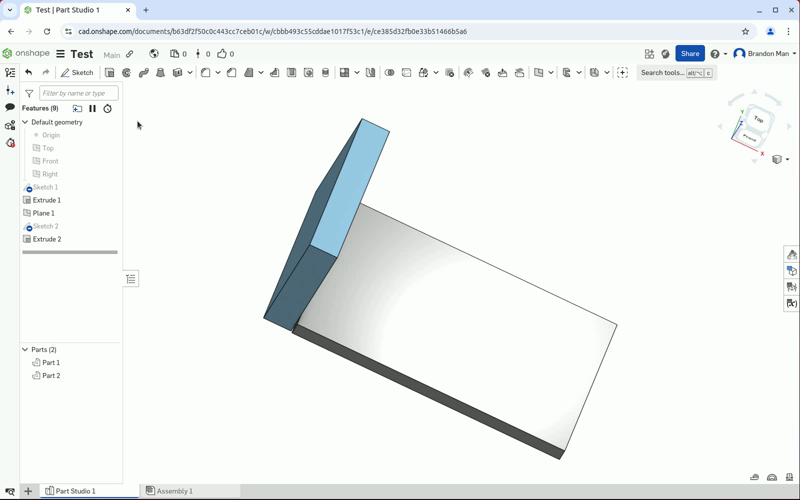
key(up, 2)
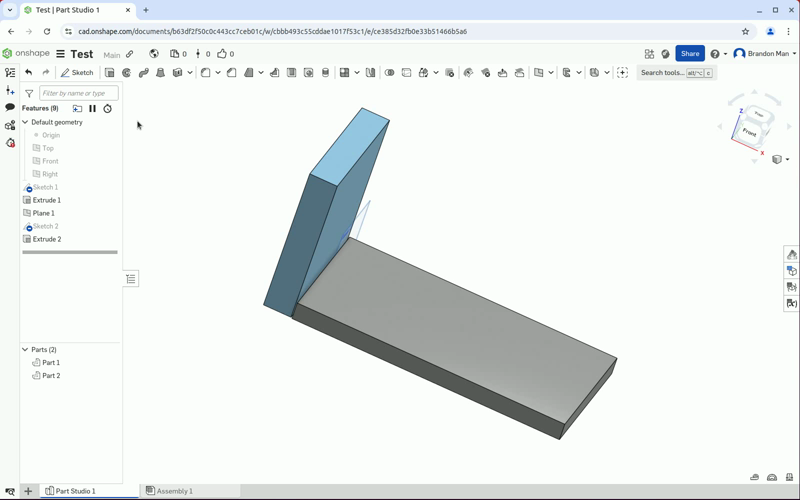
key(left, 2)
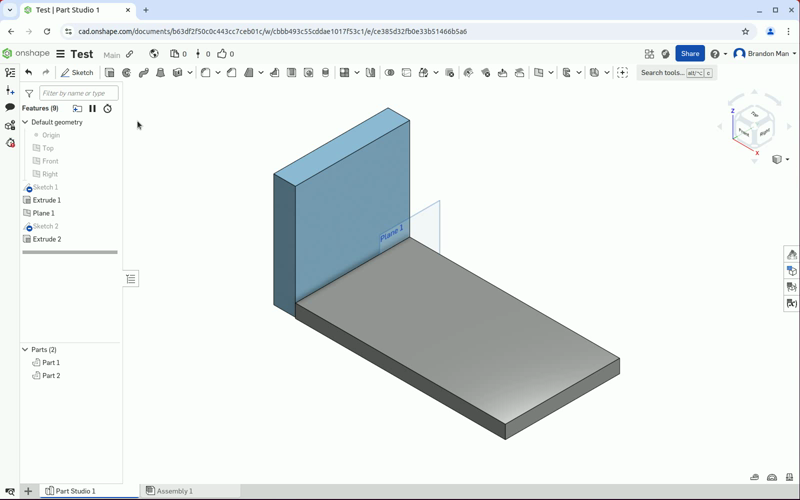
mouse_move(73, 189)
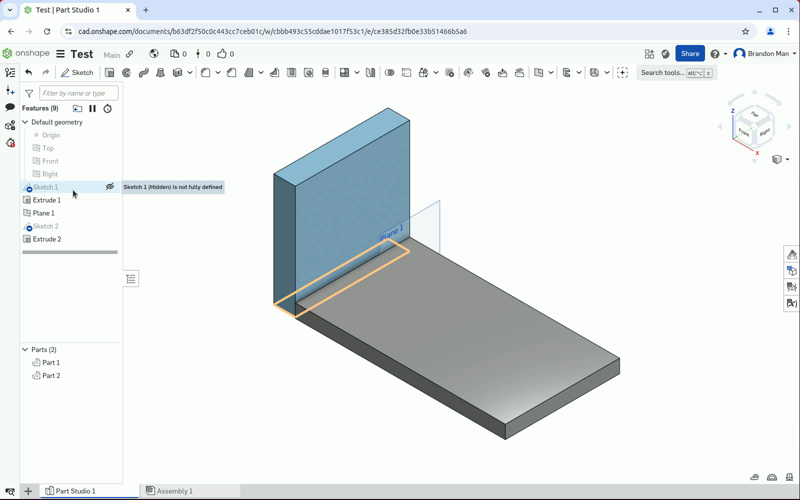
click(73, 189)